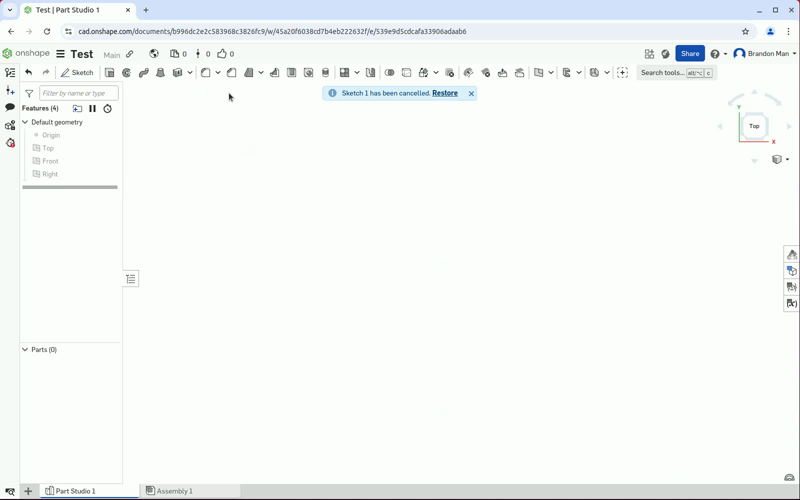
key(shift+h)
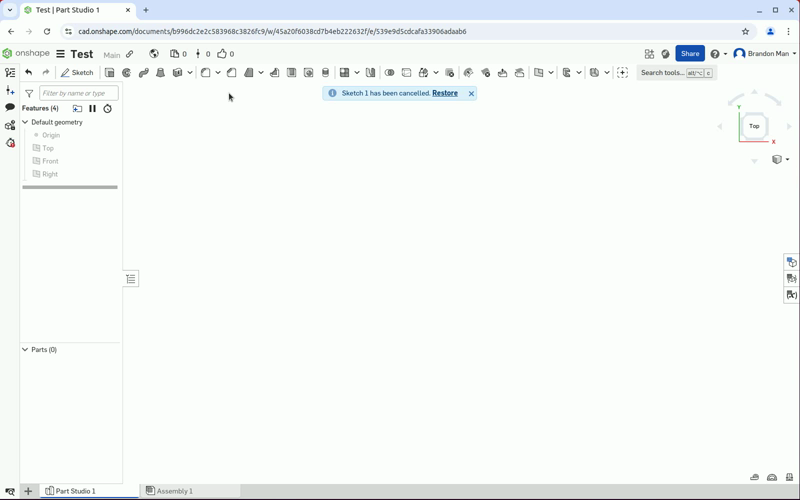
mouse_move(73, 352)
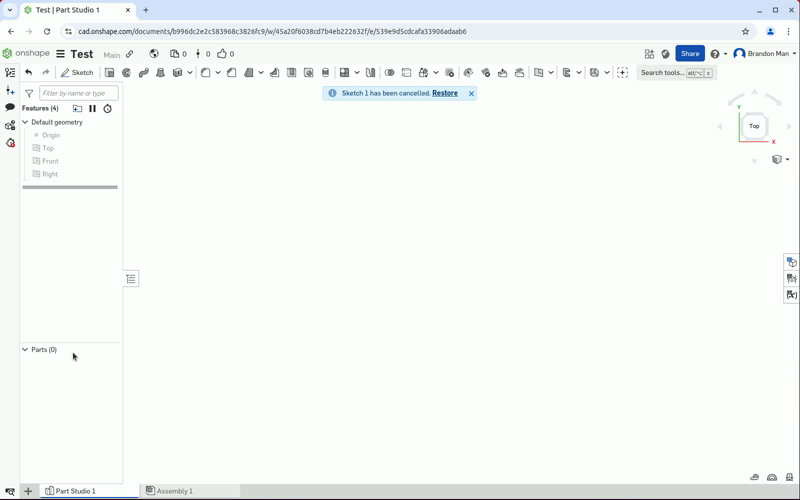
key(y)
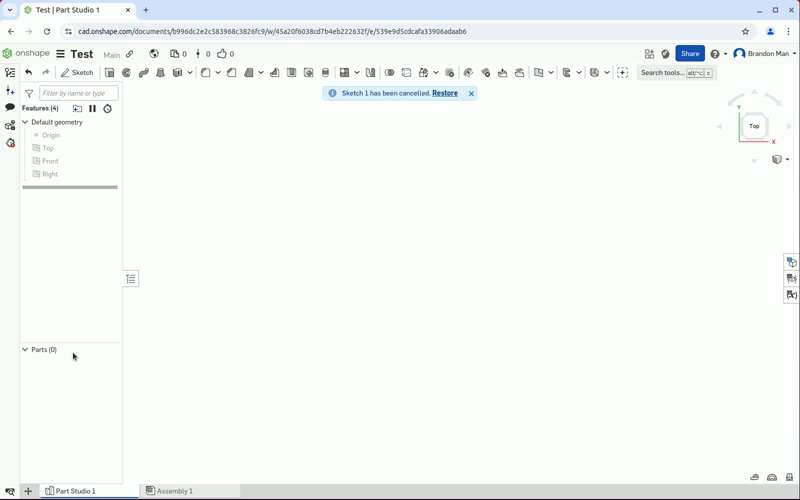
key(shift+p)
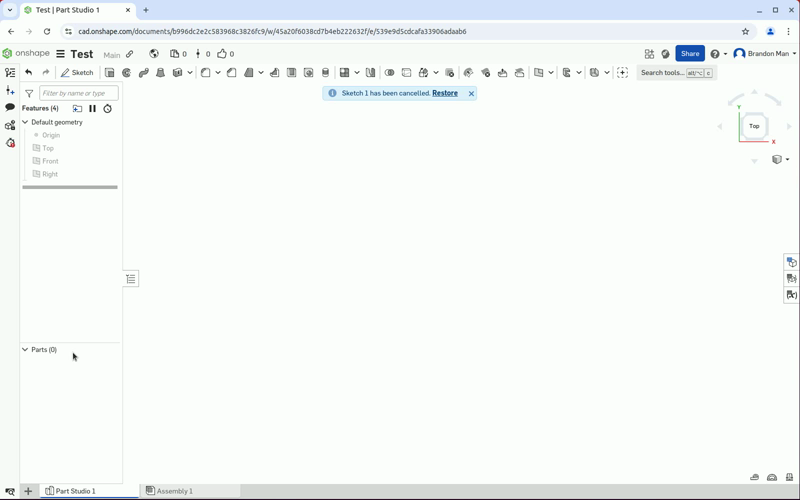
key(space)
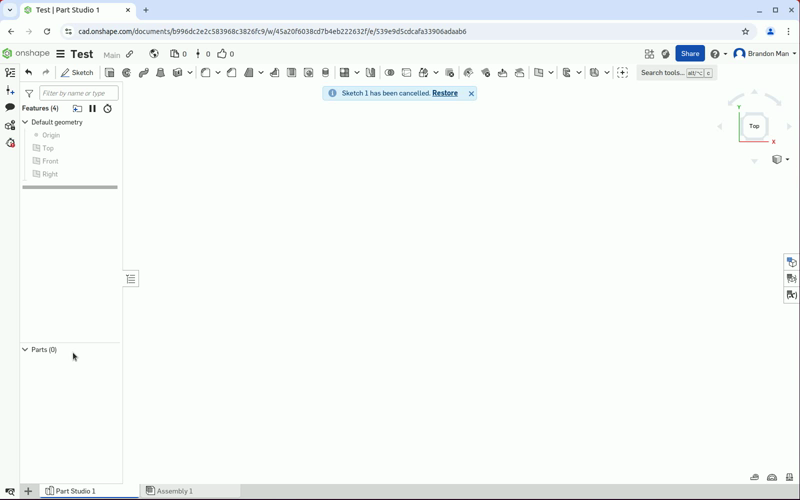
key_down(shift)
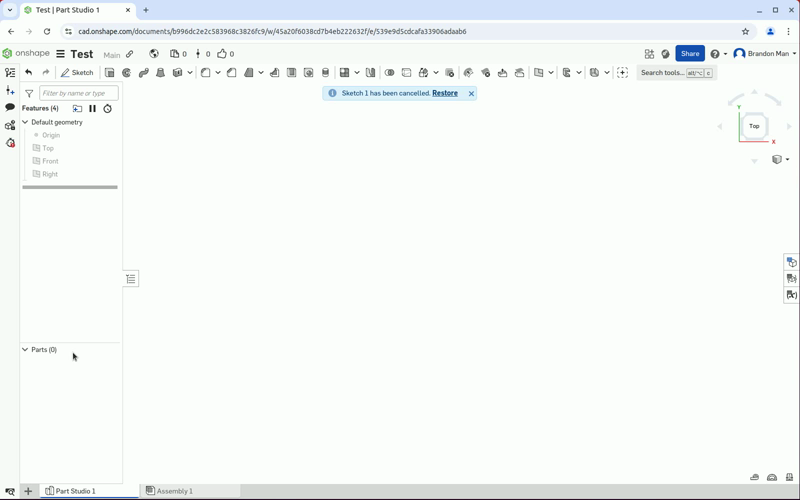
key(up)
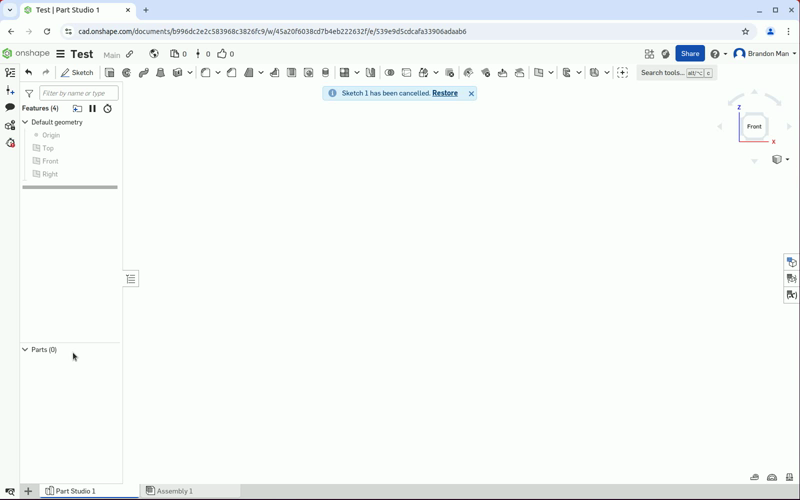
key_up(shift)
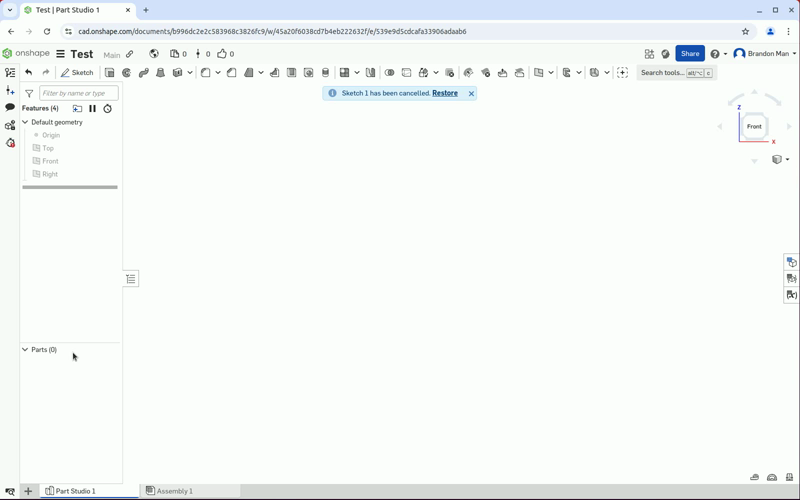
mouse_move(73, 352)
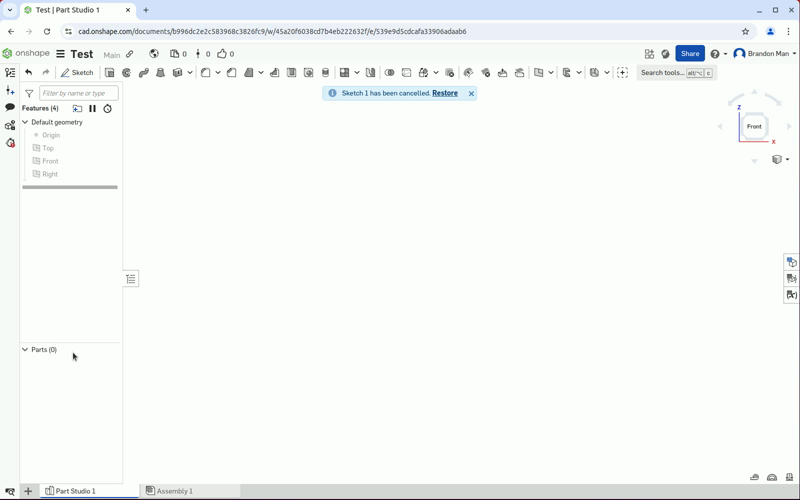
key(shift+y)
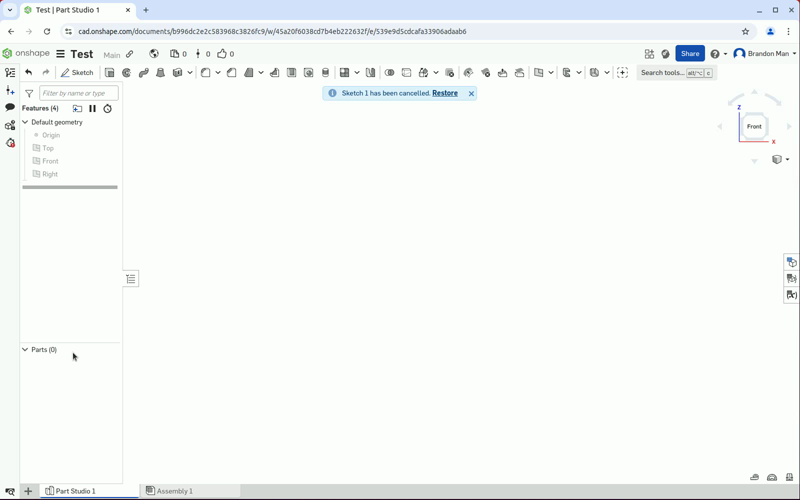
key(shift+s)
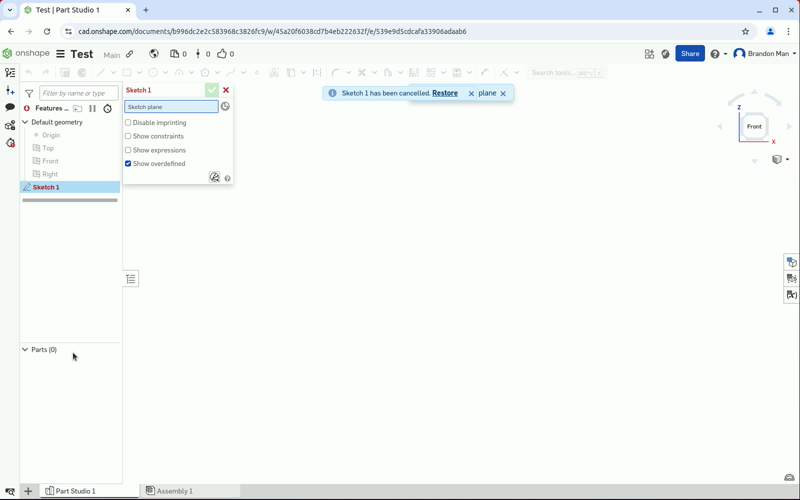
mouse_move(73, 163)
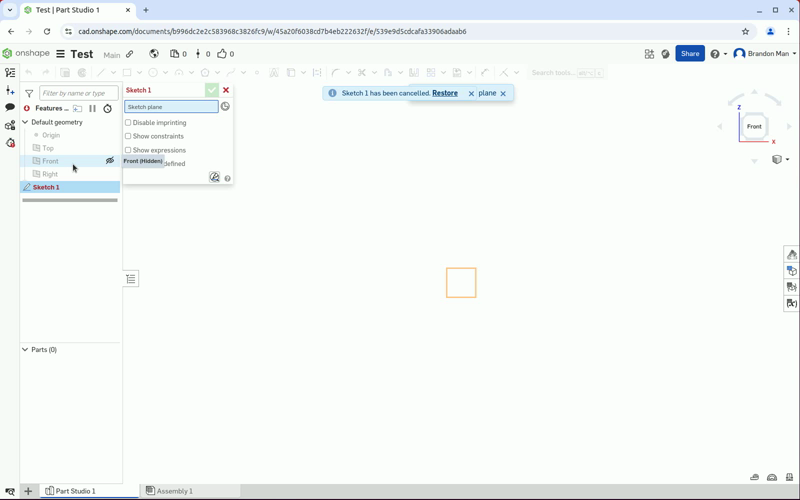
click(73, 163)
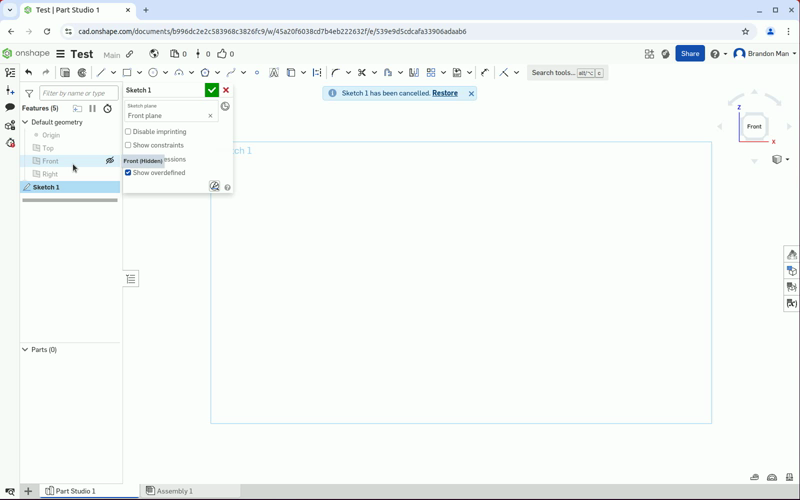
mouse_move(73, 352)
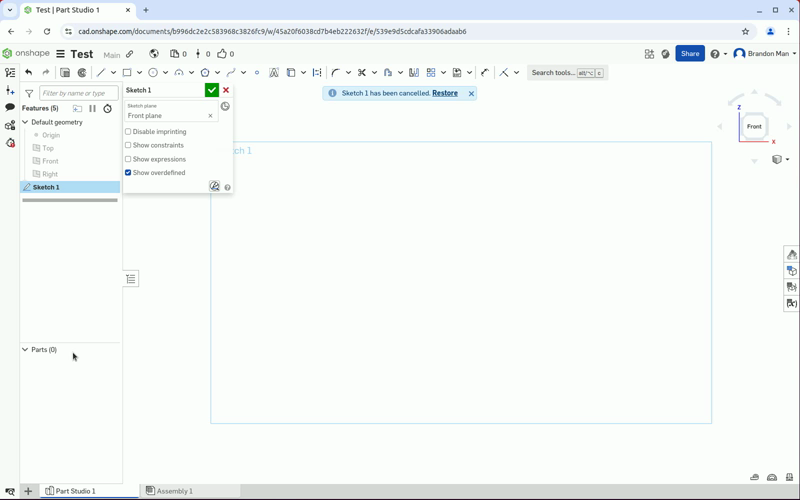
key(y)
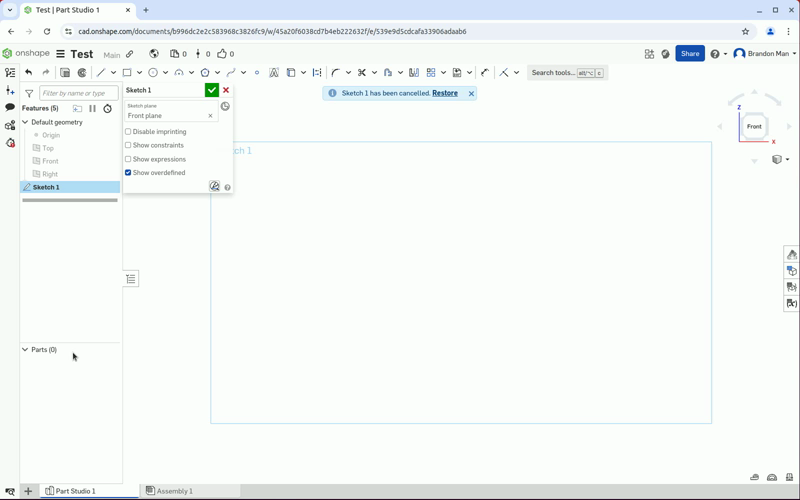
key(l)
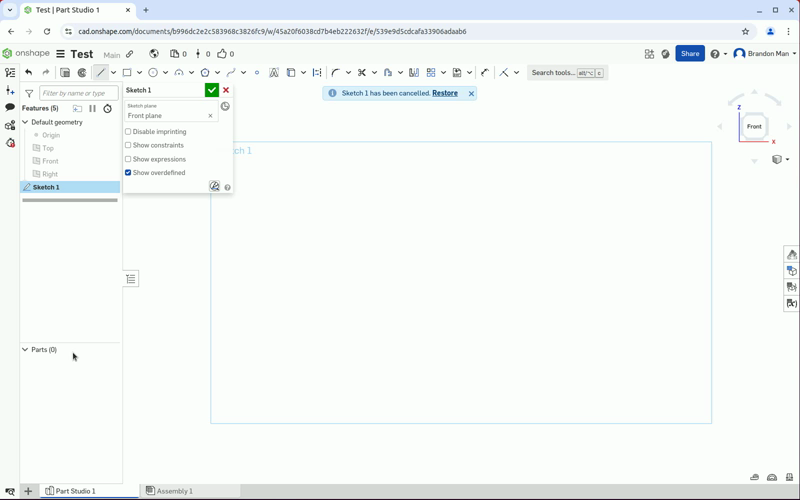
key_down(shift)
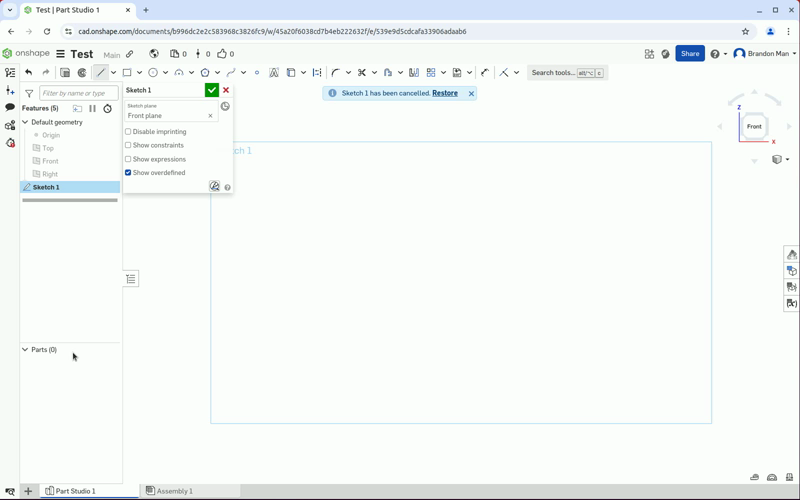
mouse_move(404, 282)
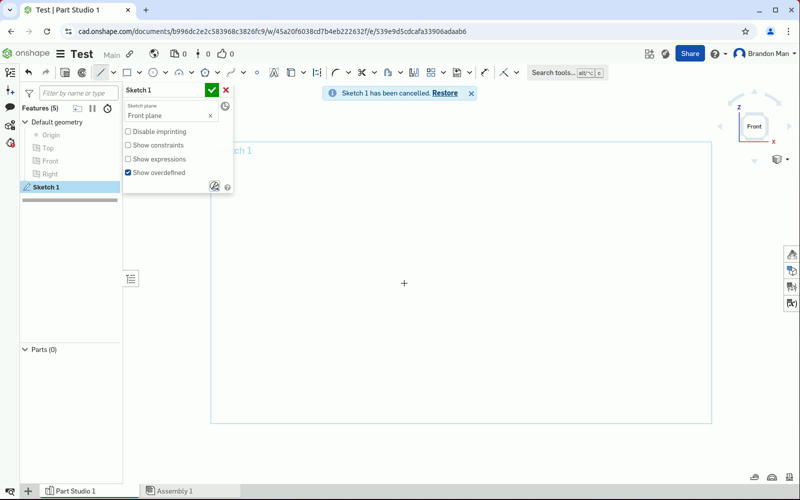
click(404, 282)
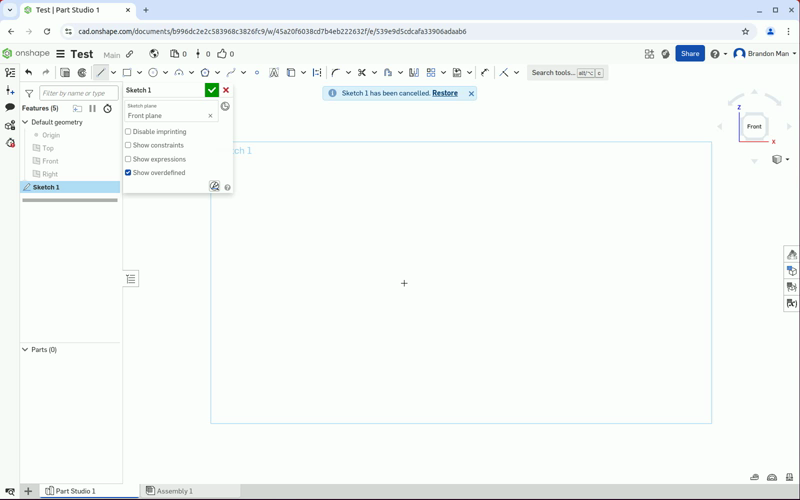
key_up(shift)
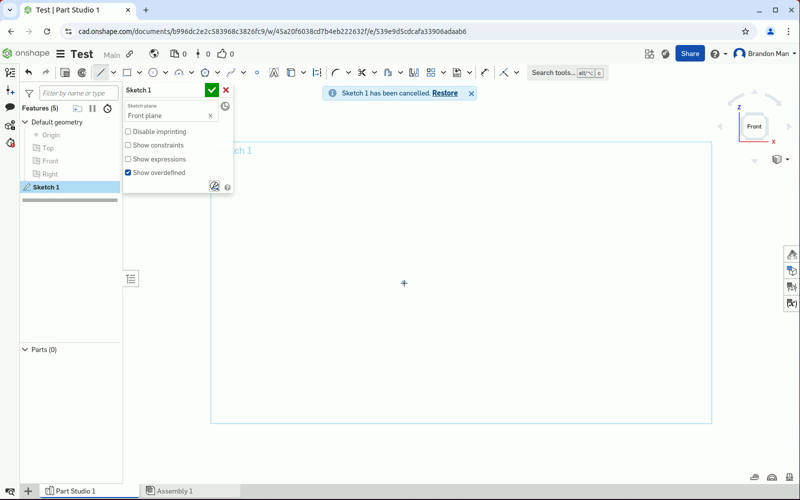
key_down(shift)
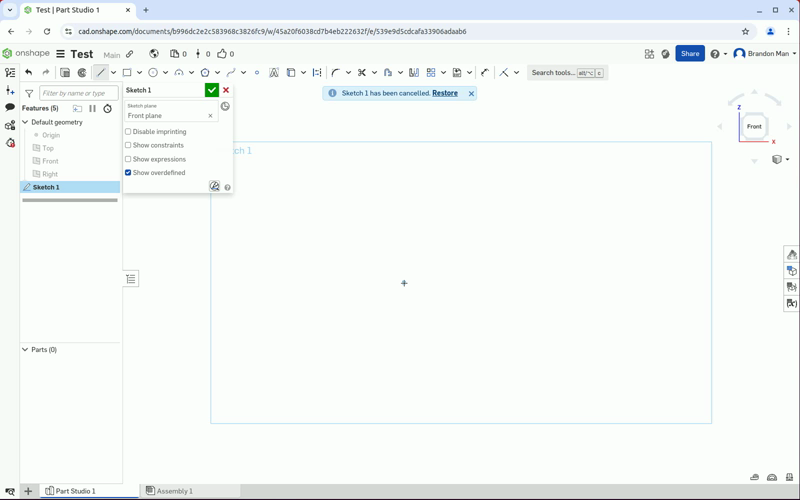
mouse_move(434, 282)
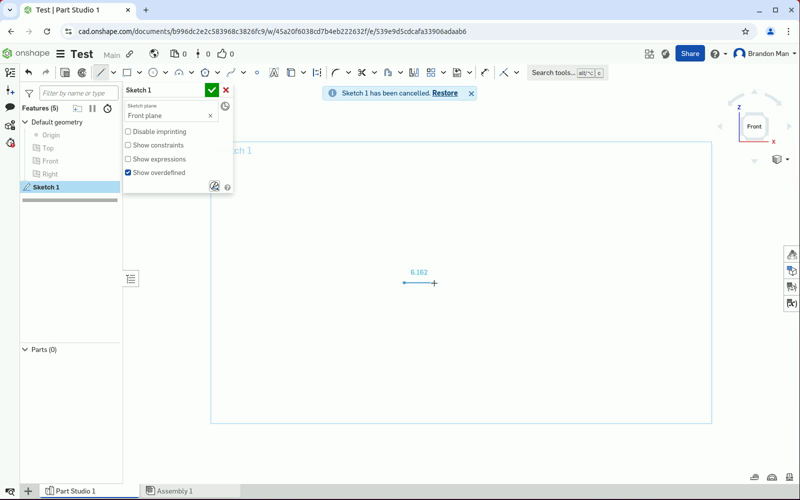
mouse_move(461, 282)
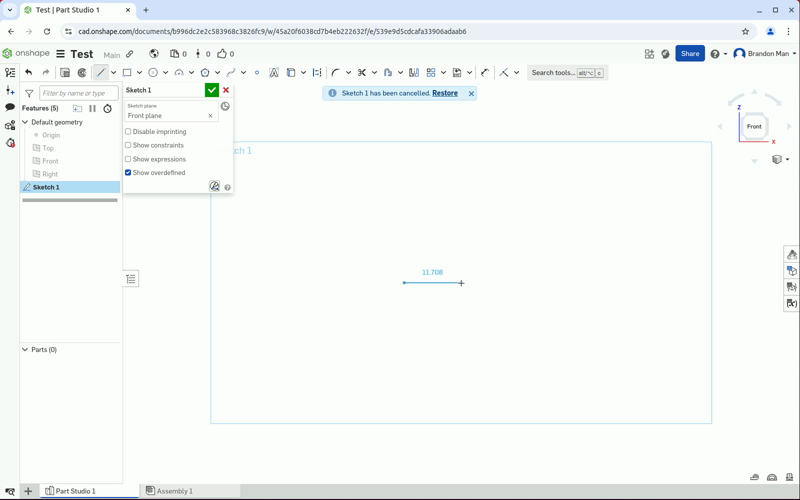
click(461, 282)
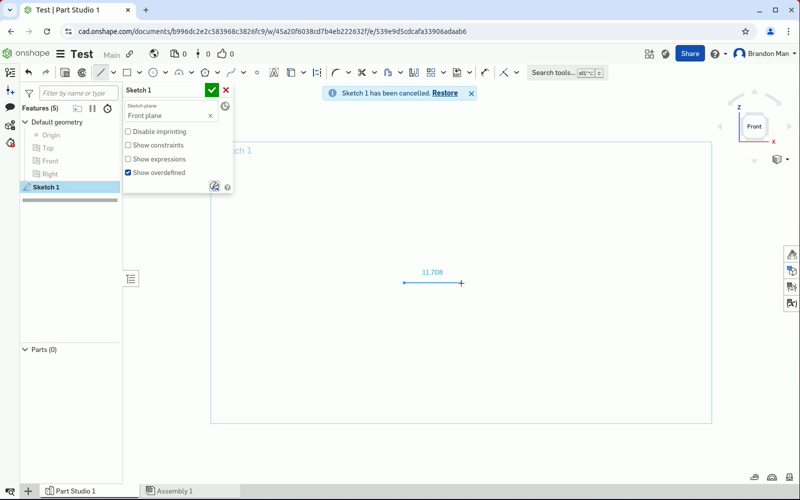
key_up(shift)
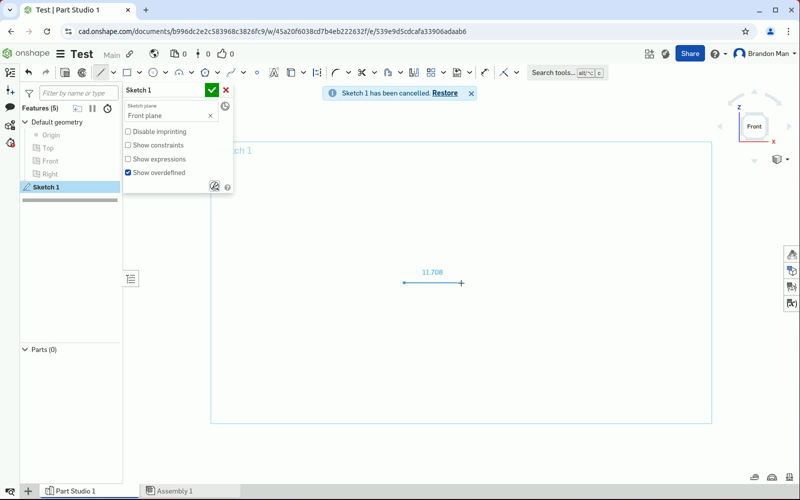
key_down(shift)
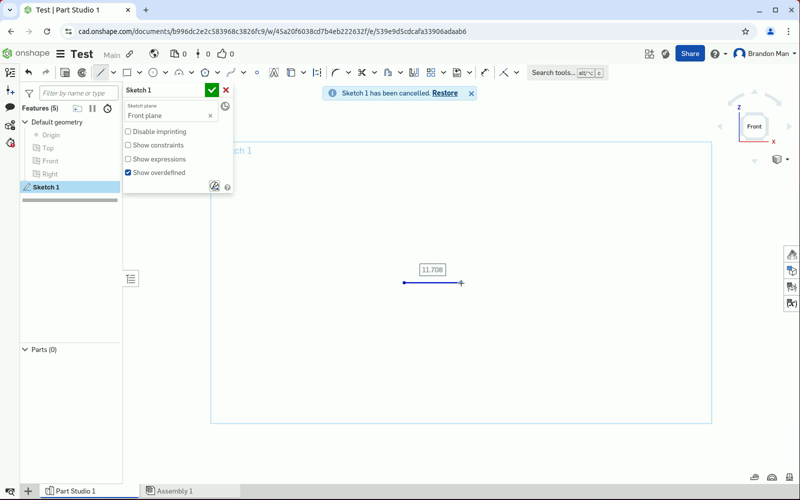
mouse_move(461, 170)
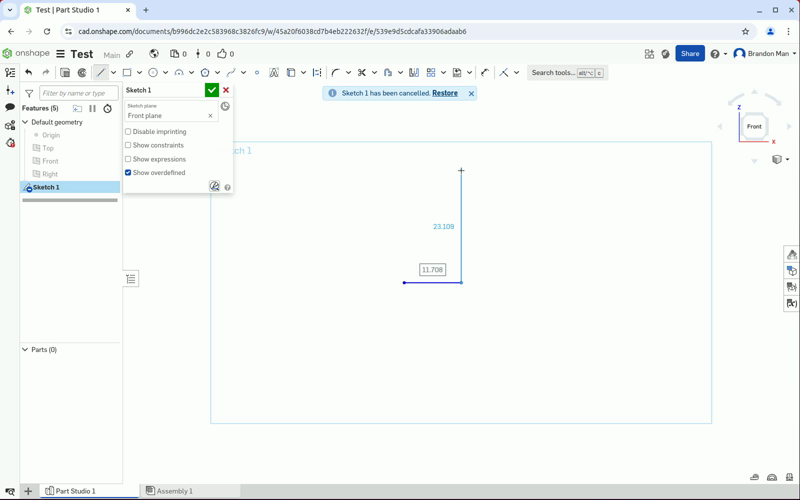
click(461, 170)
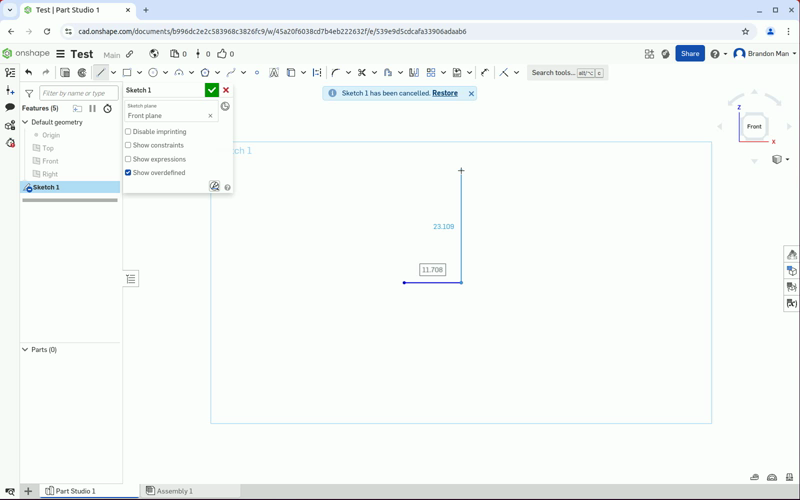
key_up(shift)
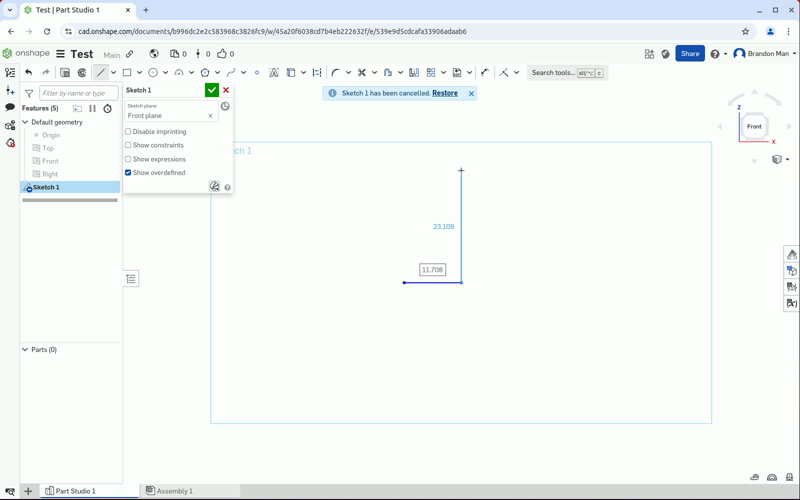
key_down(shift)
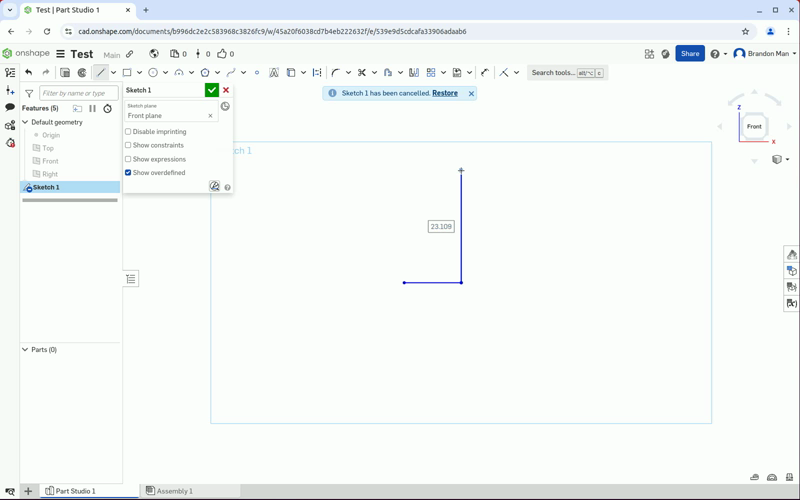
mouse_move(491, 170)
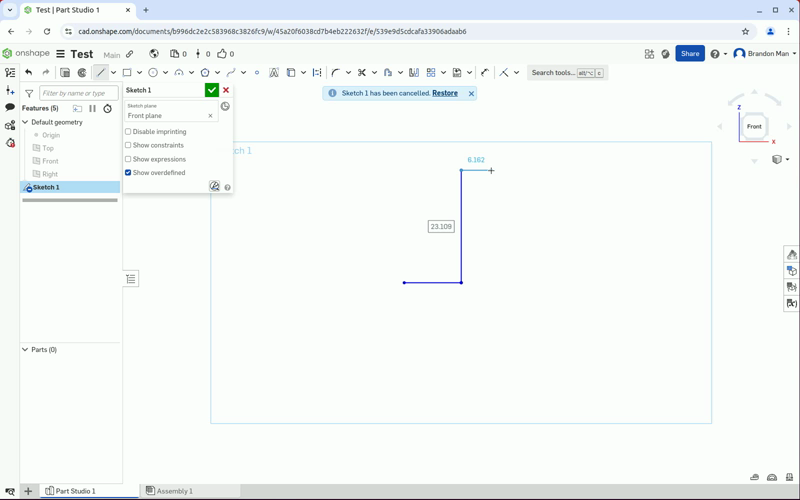
mouse_move(404, 170)
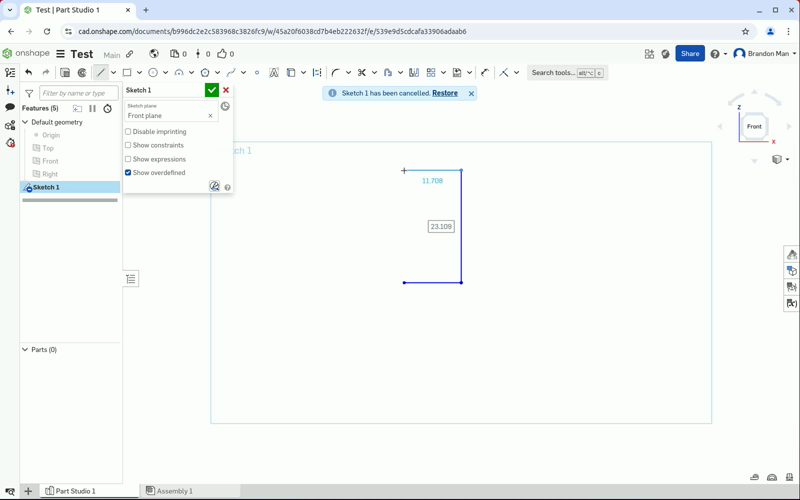
click(404, 170)
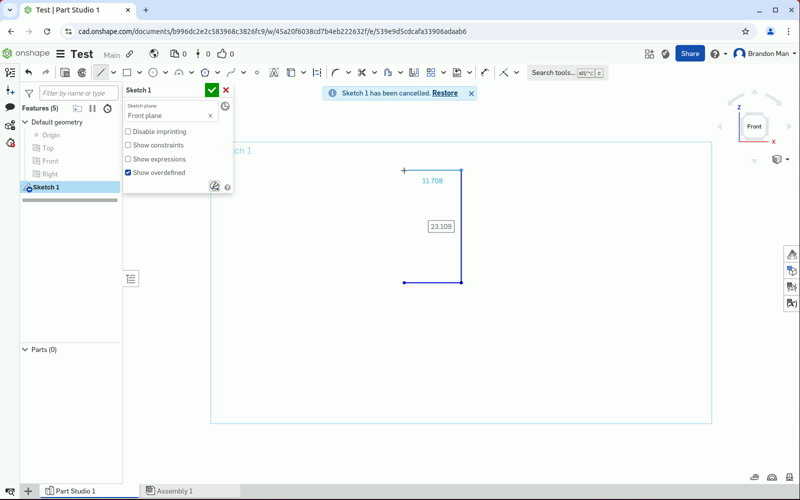
key_up(shift)
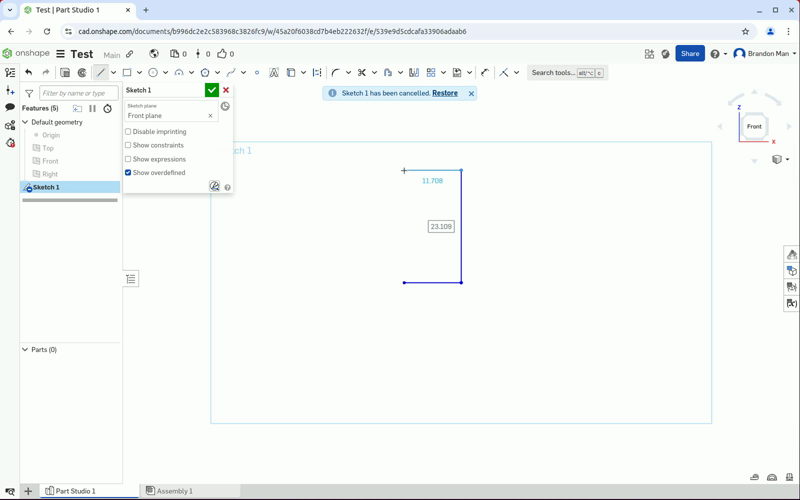
key_down(shift)
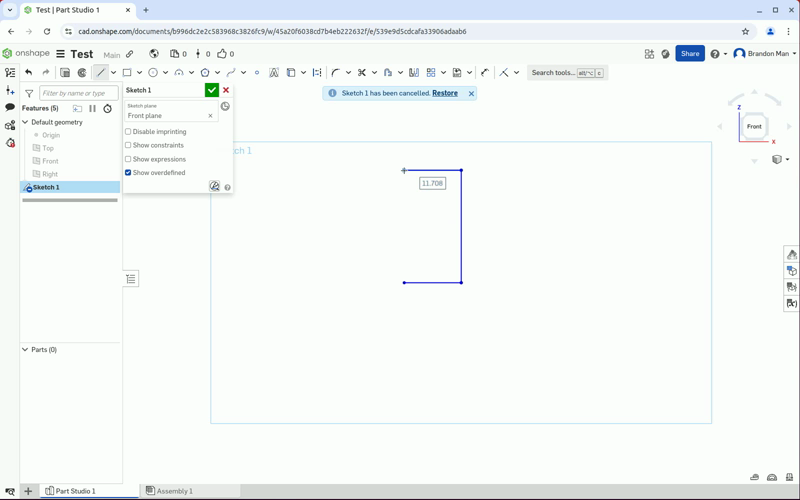
mouse_move(404, 282)
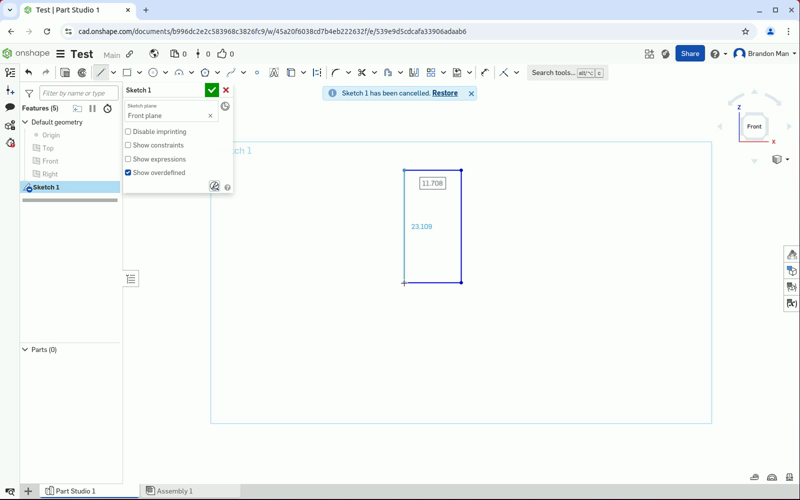
key_up(shift)
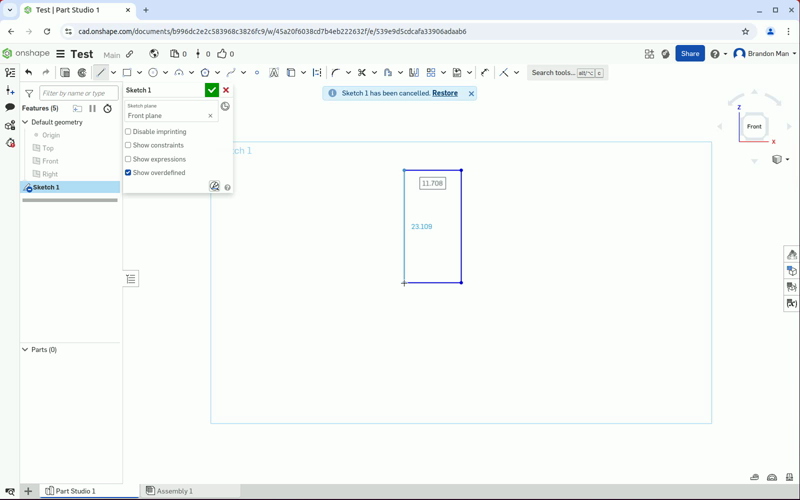
click(404, 282)
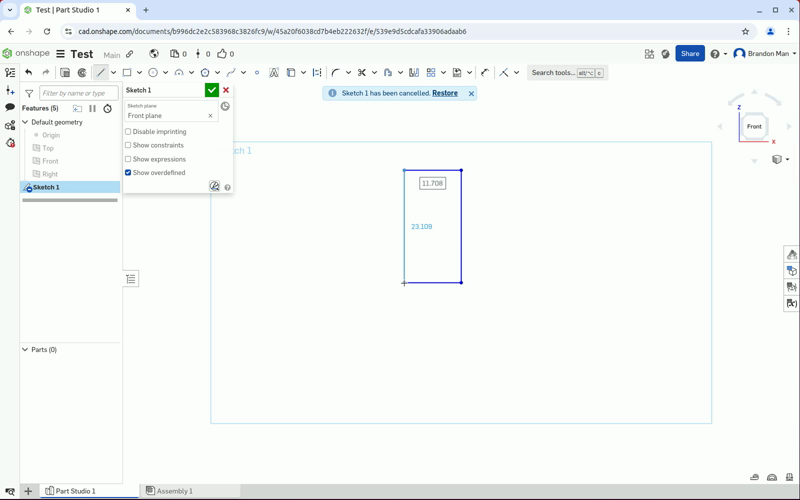
key(esc)
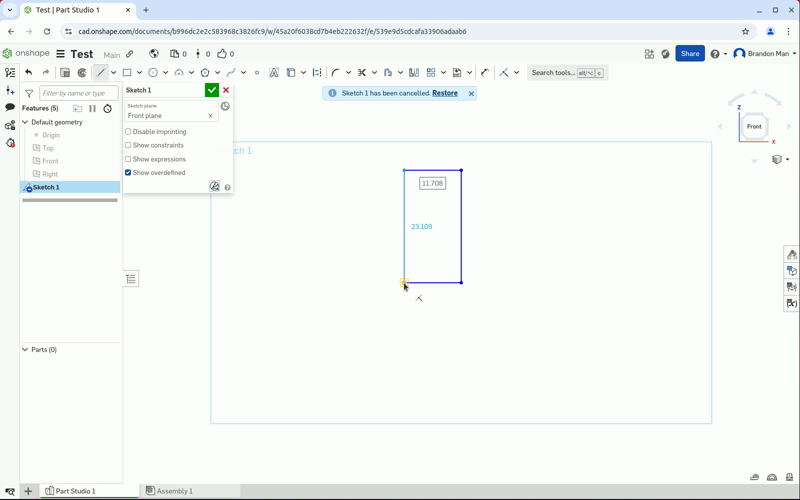
mouse_move(442, 265)
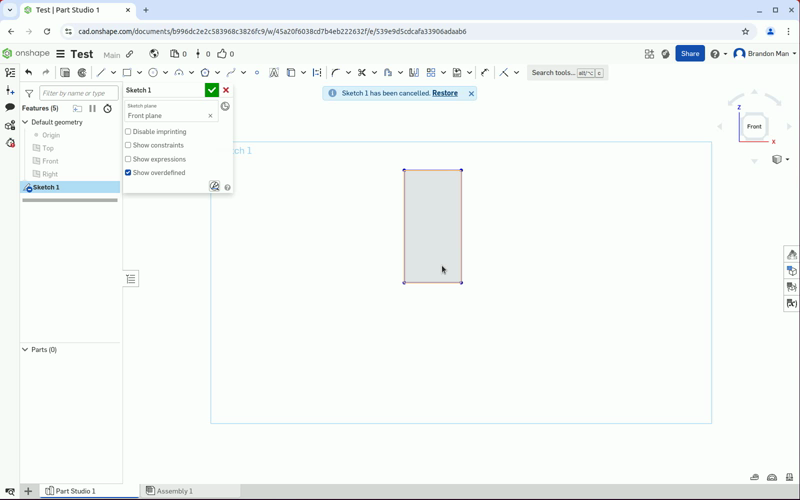
click(442, 265)
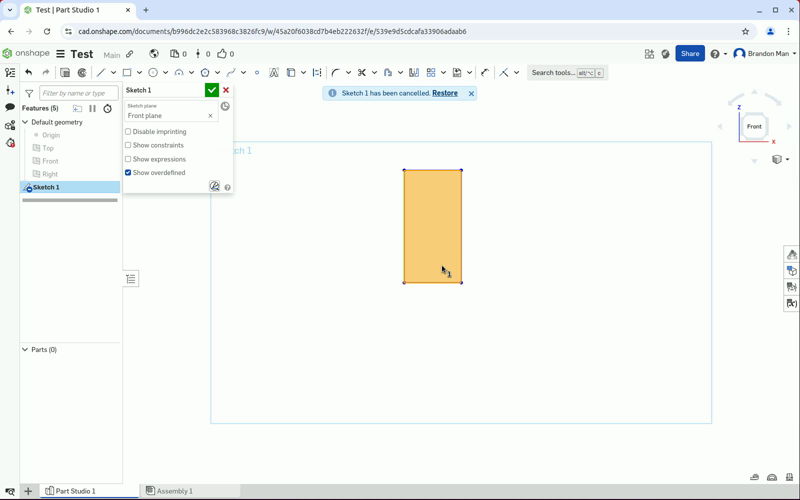
mouse_move(73, 352)
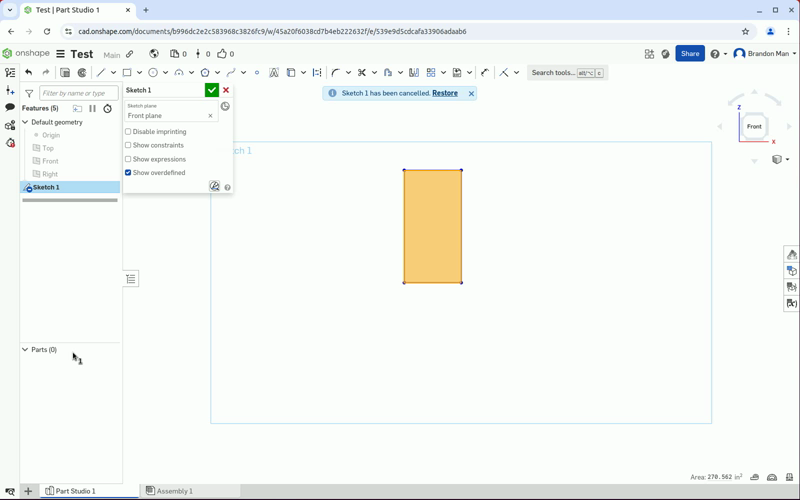
key(shift+y)
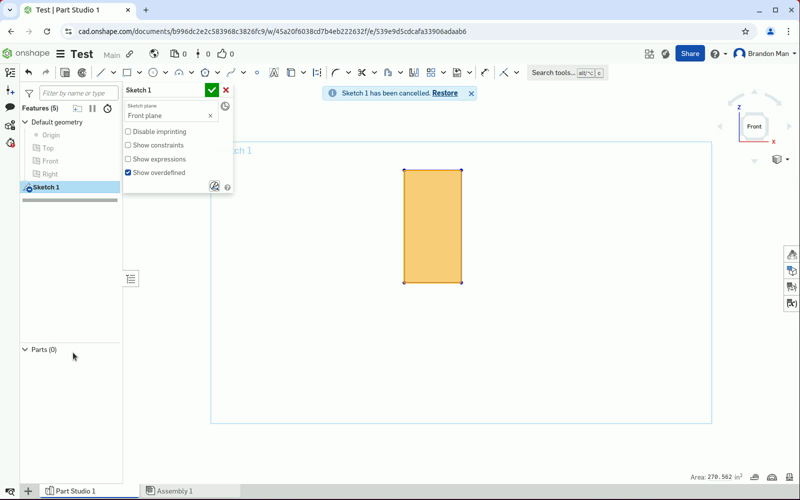
key(shift+e)
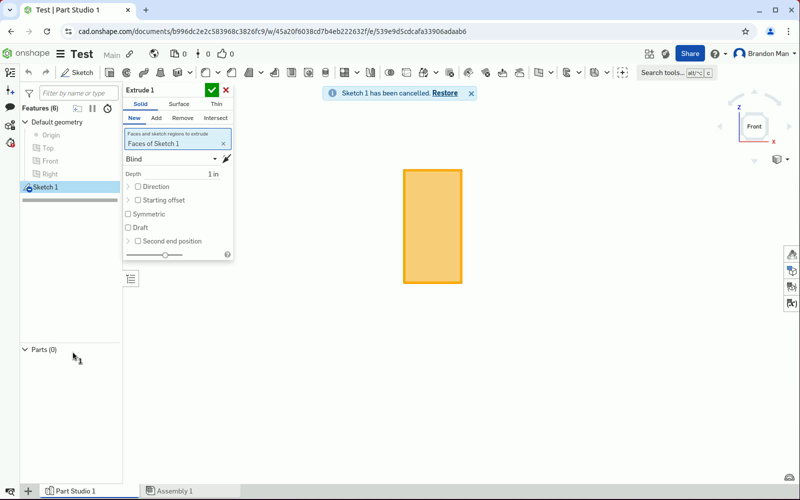
mouse_move(143, 106)
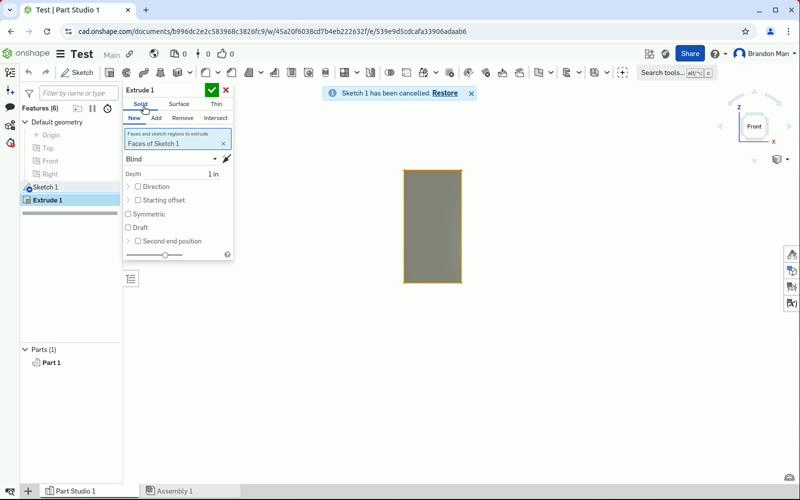
click(143, 106)
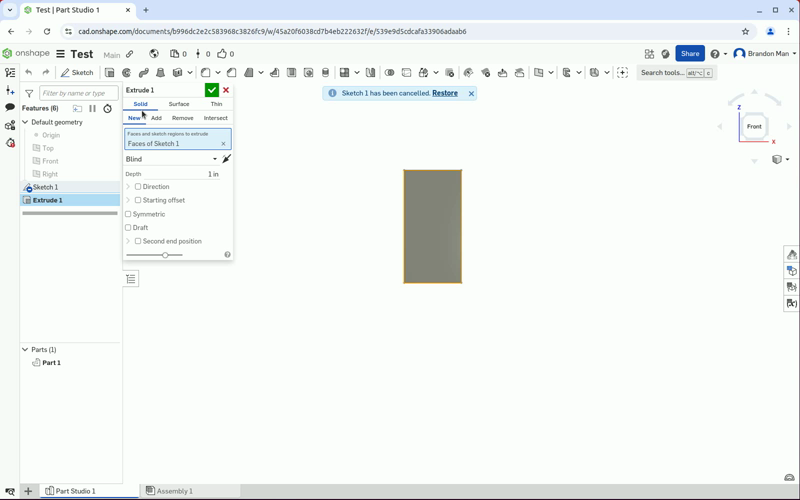
mouse_move(137, 120)
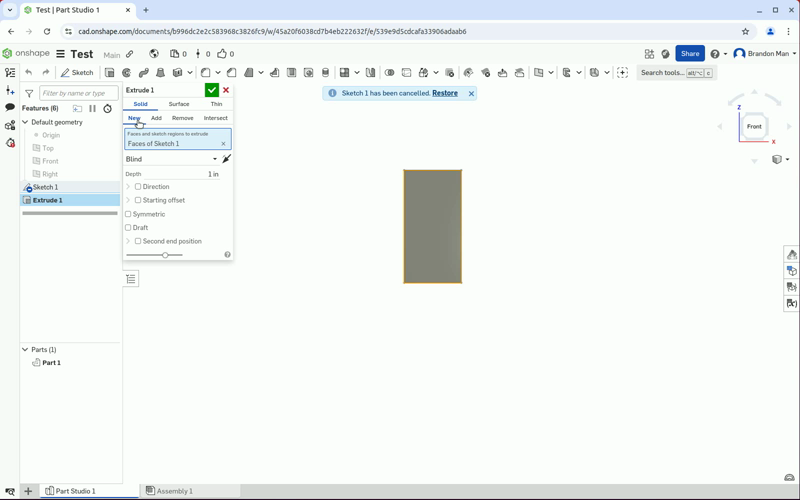
click(137, 120)
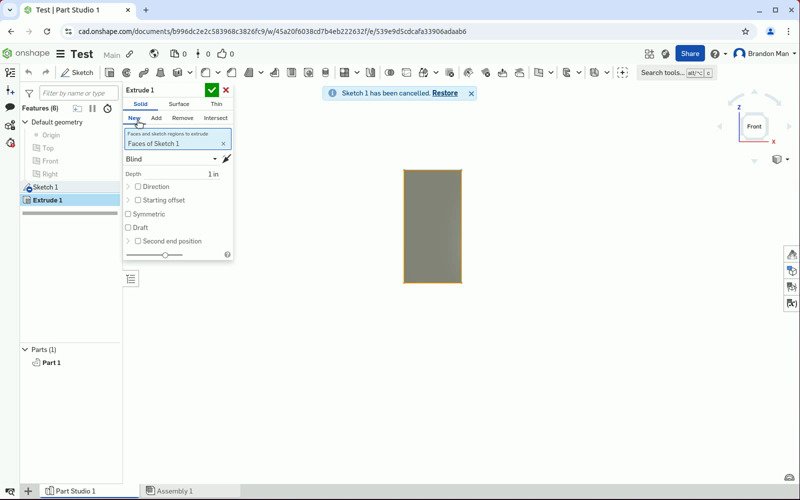
key(tab, 4)
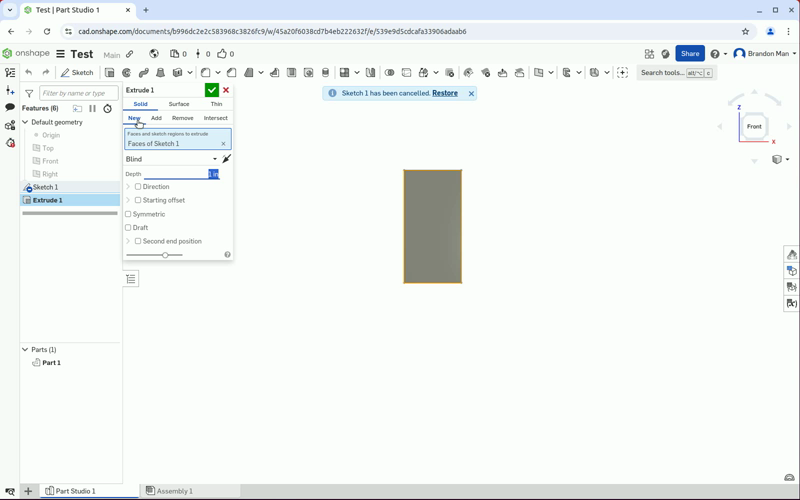
text(17.331)
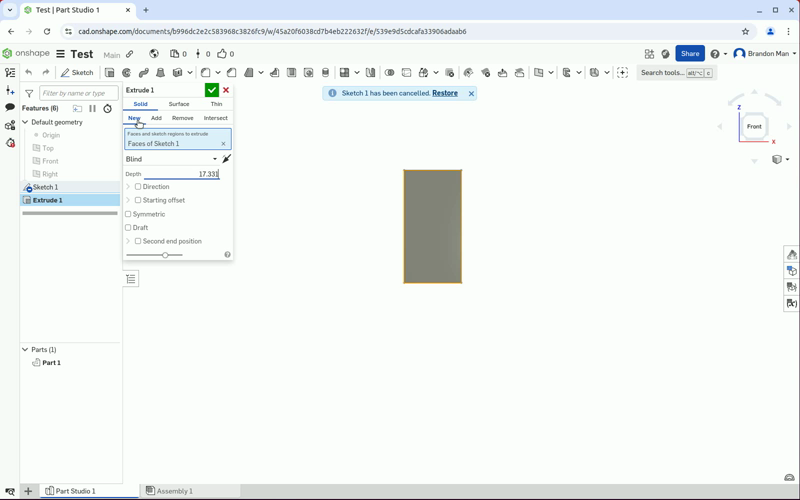
key(enter)
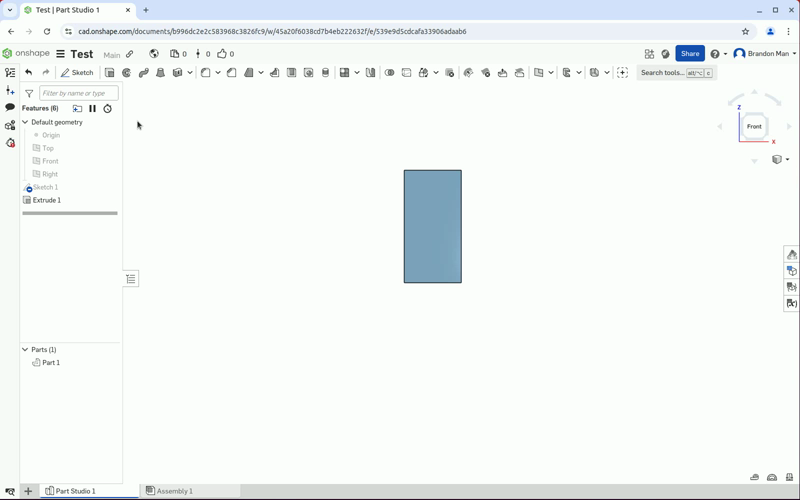
key(shift+h)
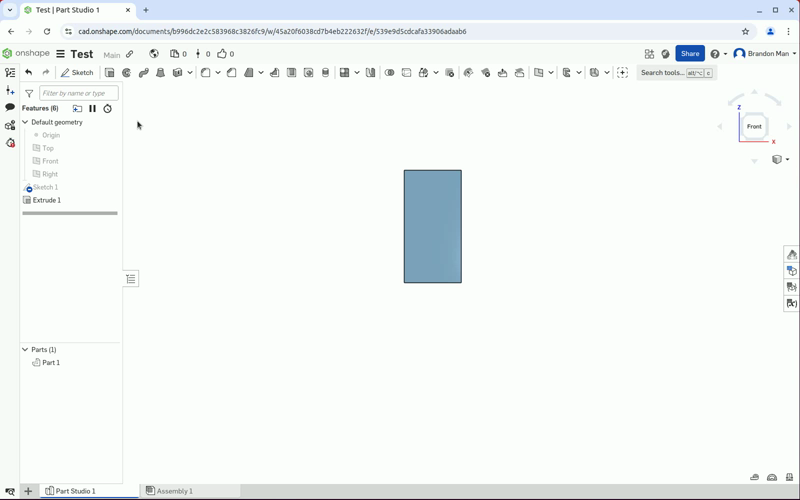
key(shift+h)
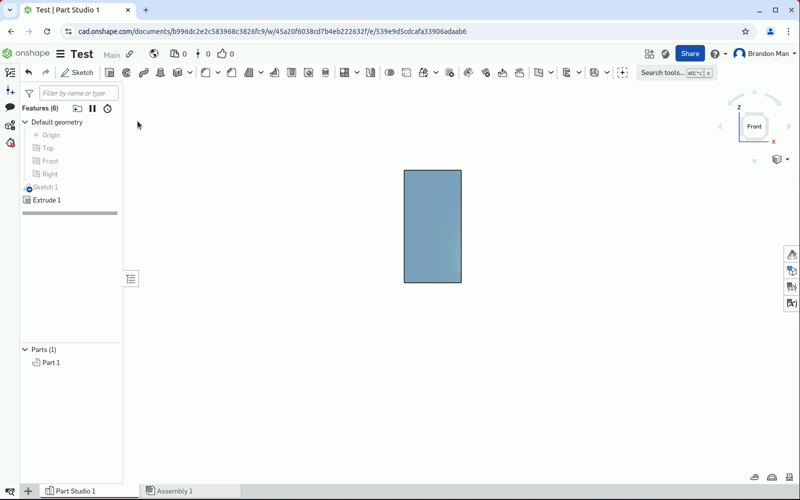
mouse_move(73, 189)
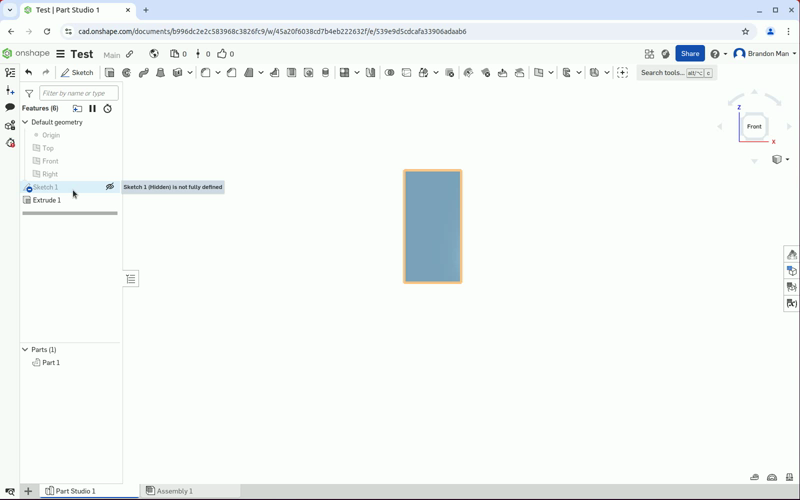
click(73, 189)
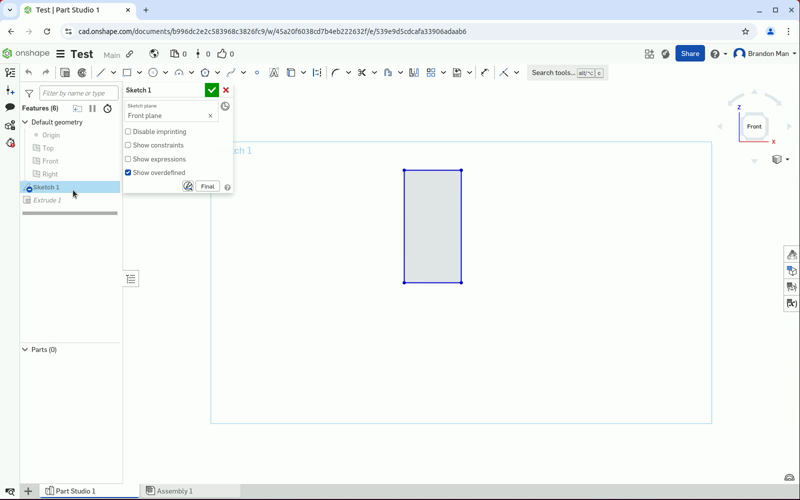
mouse_move(229, 92)
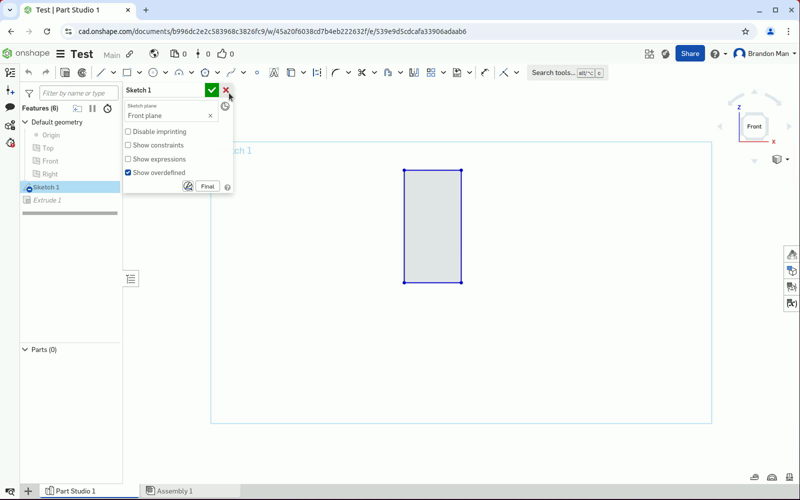
click(229, 92)
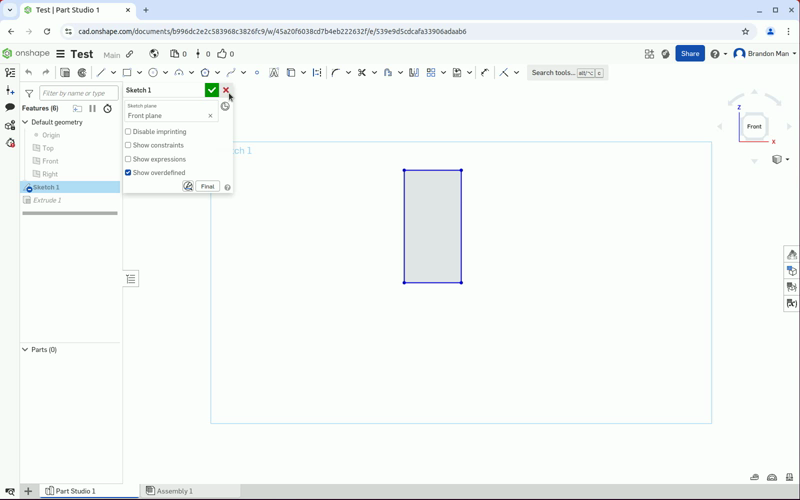
key(shift+s)
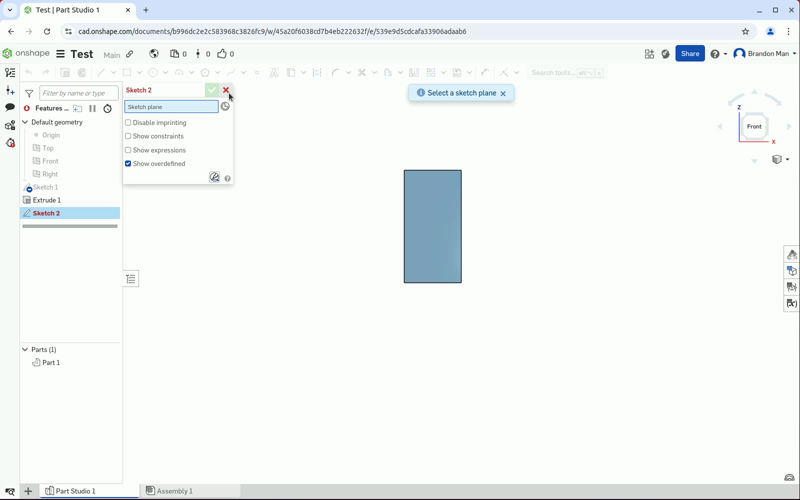
mouse_move(73, 163)
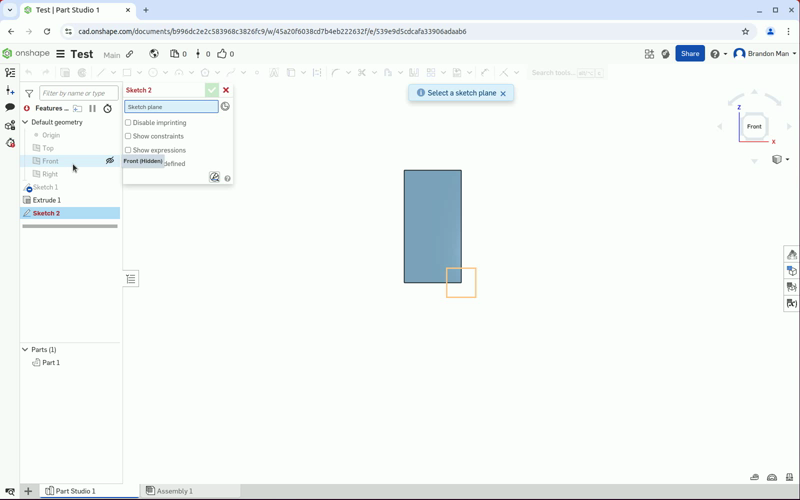
click(73, 163)
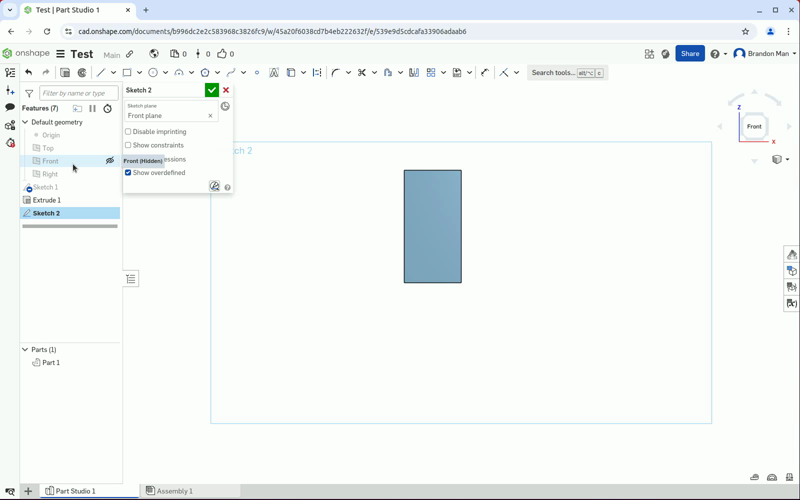
mouse_move(73, 352)
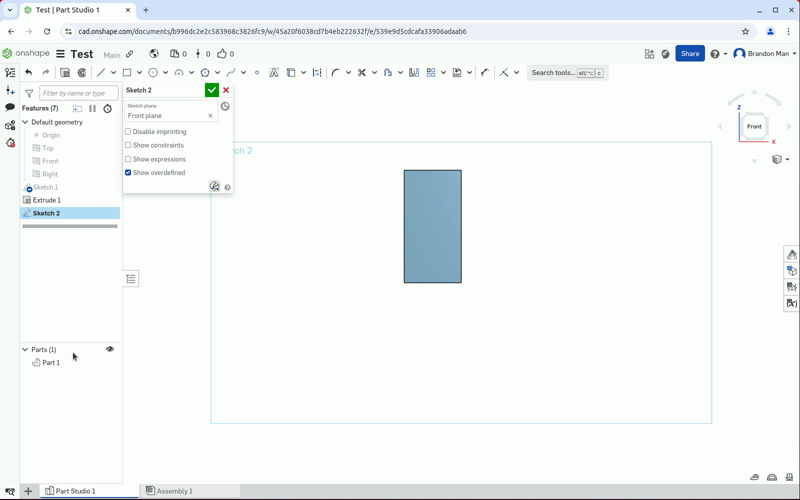
key(y)
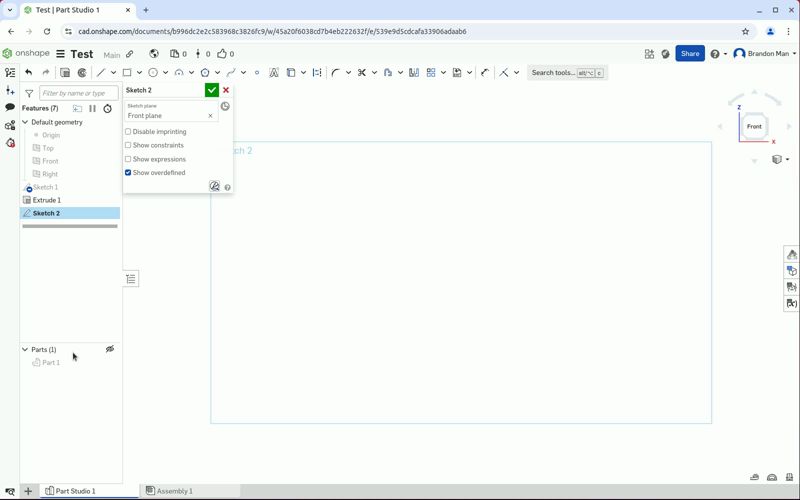
key(l)
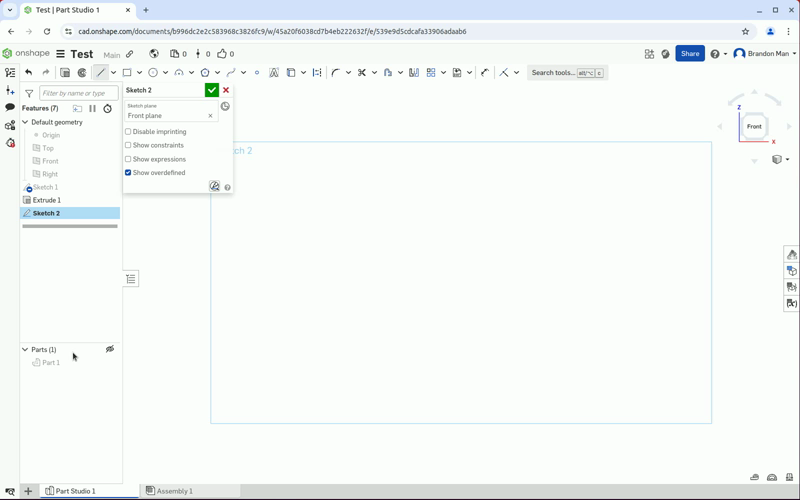
key_down(shift)
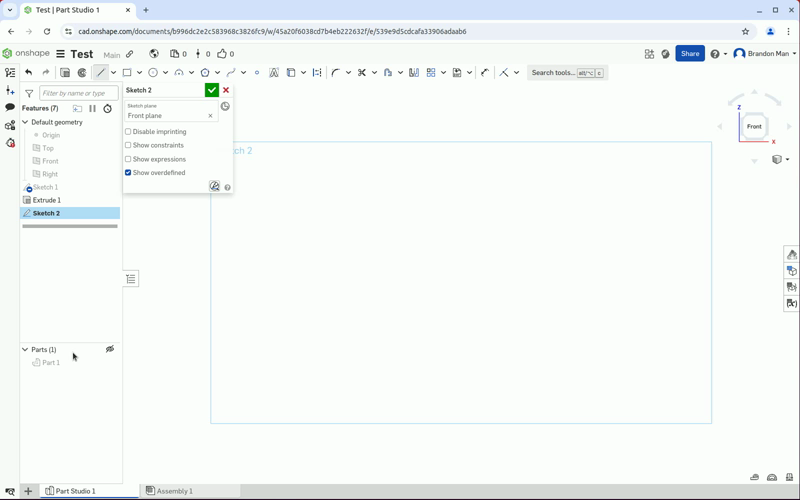
mouse_move(404, 297)
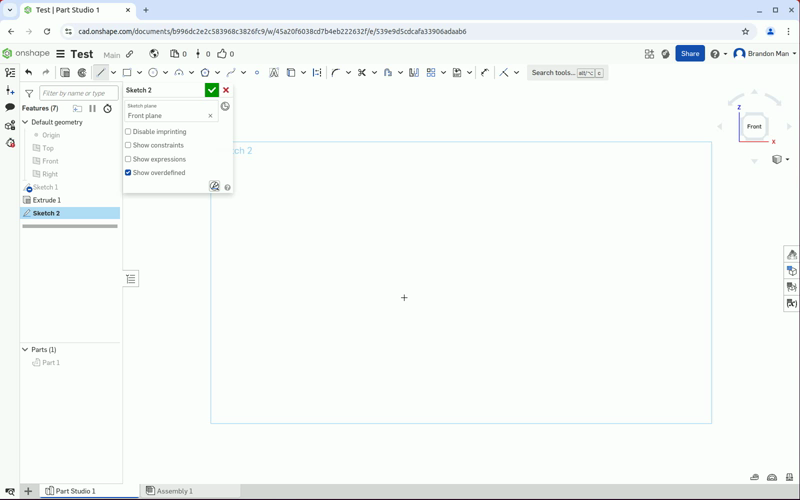
click(404, 297)
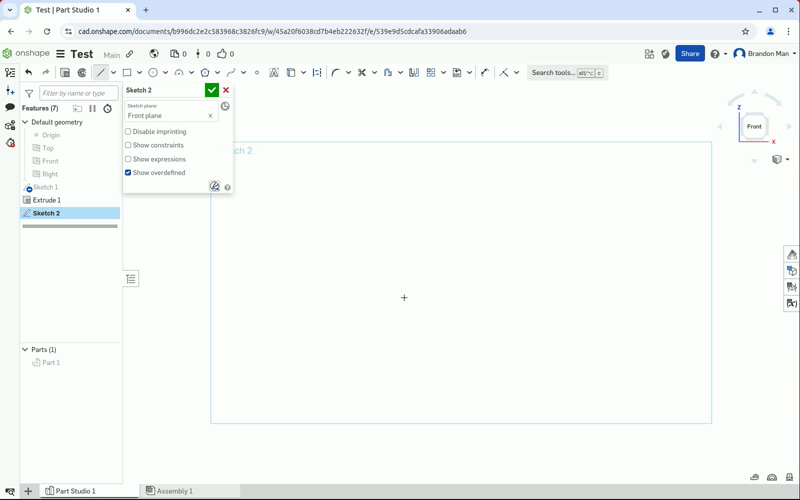
key_up(shift)
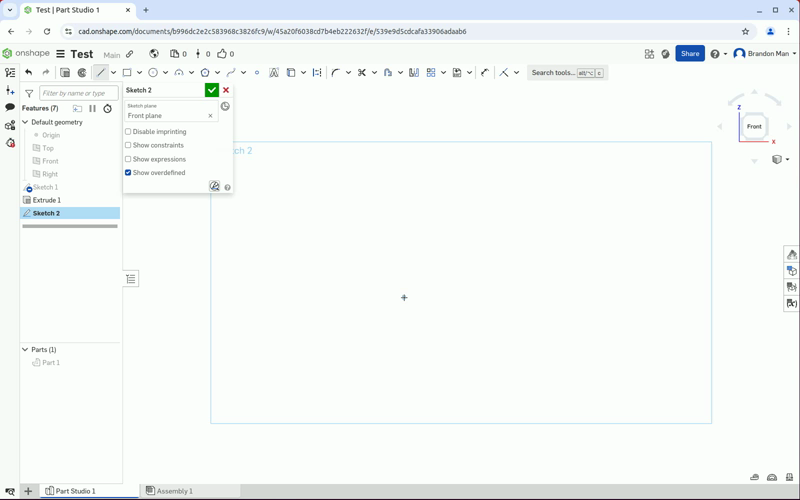
key_down(shift)
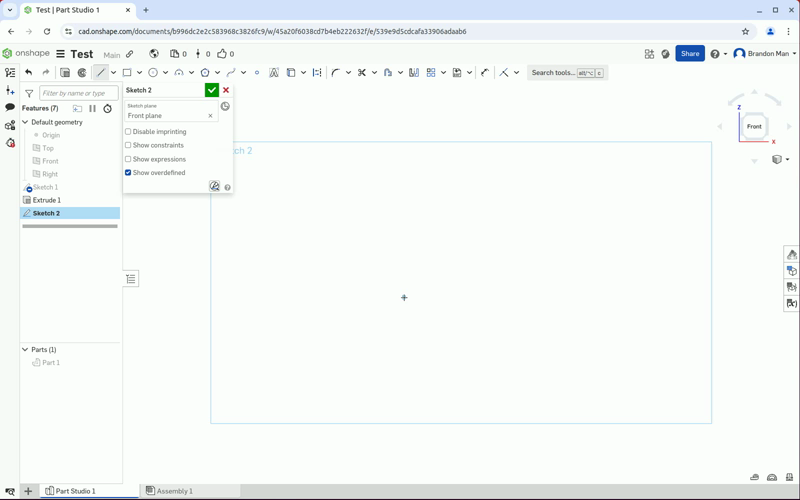
mouse_move(434, 297)
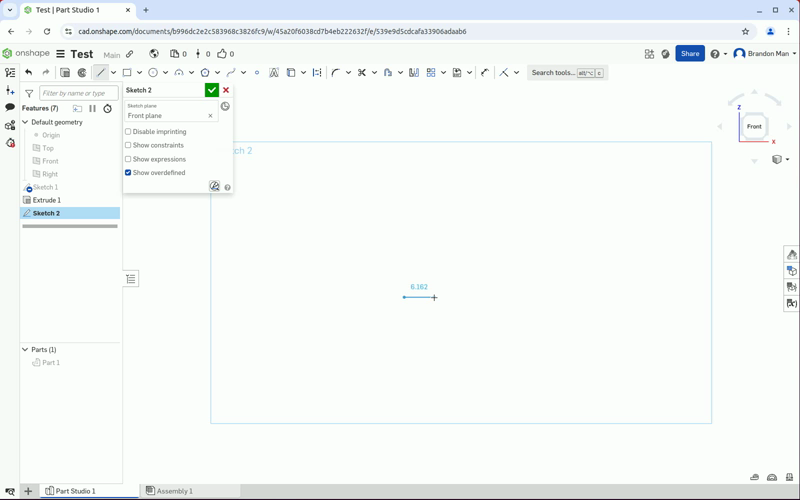
mouse_move(461, 297)
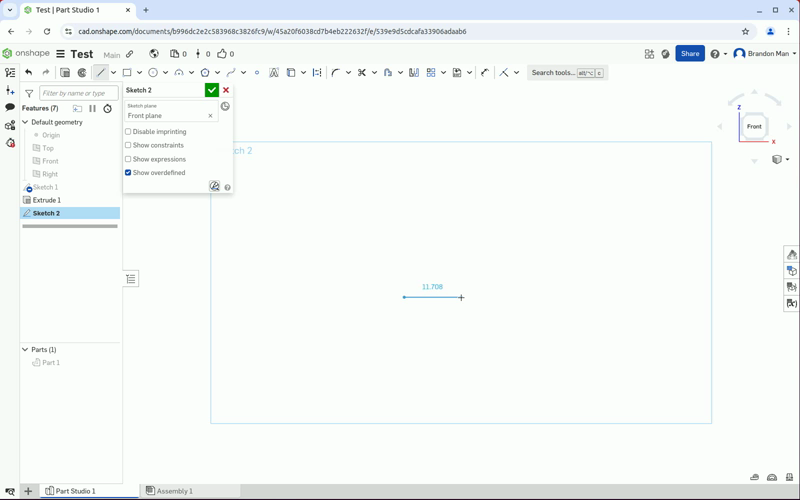
click(461, 297)
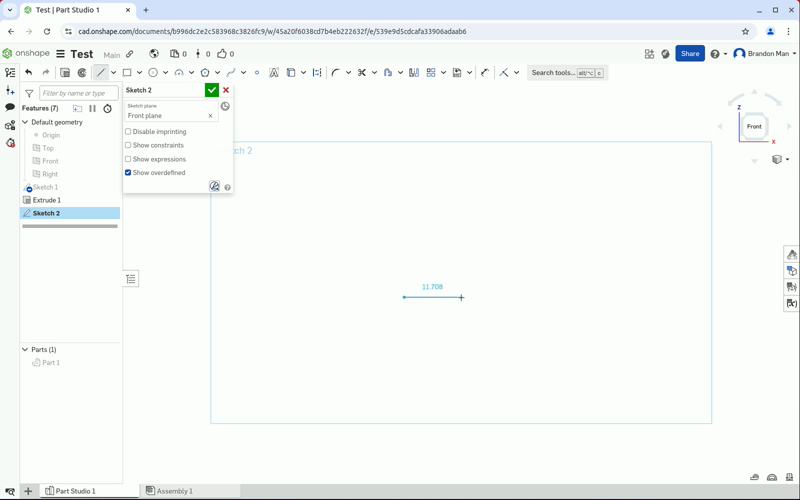
key_up(shift)
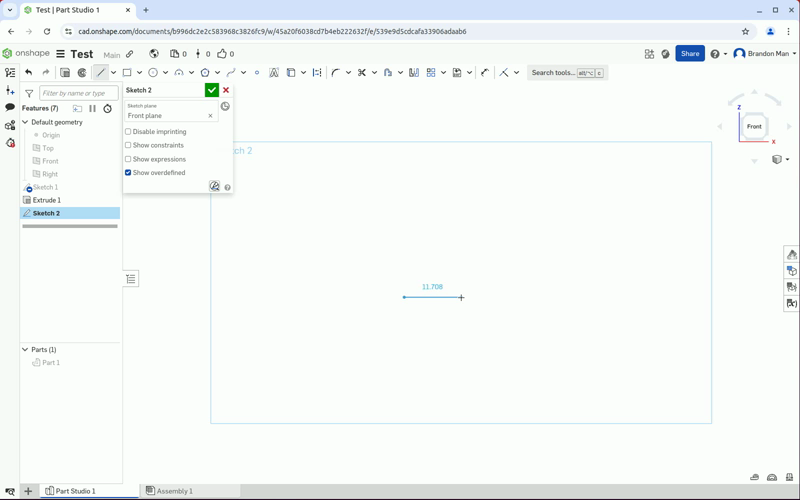
key_down(shift)
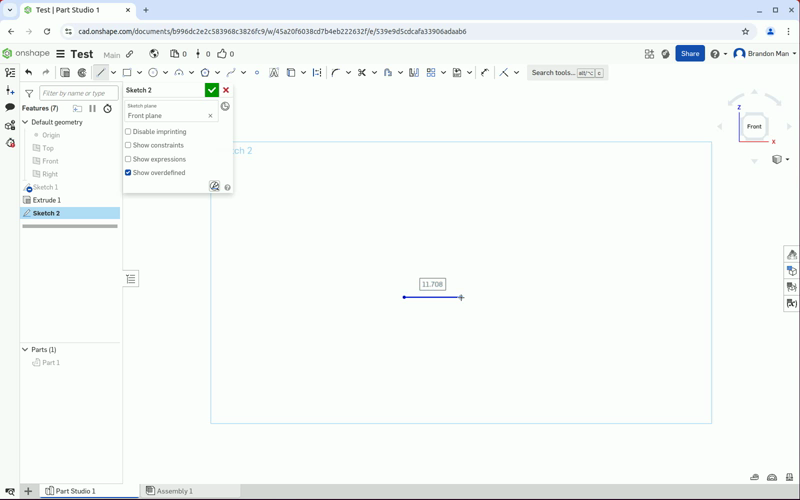
mouse_move(491, 297)
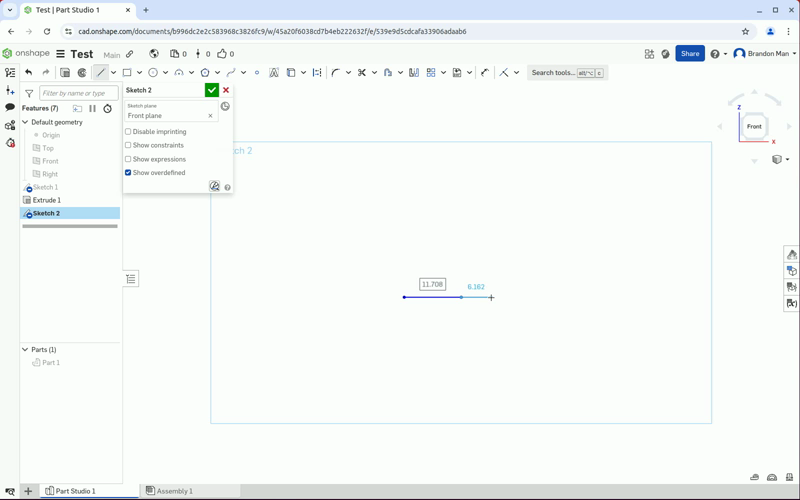
mouse_move(461, 282)
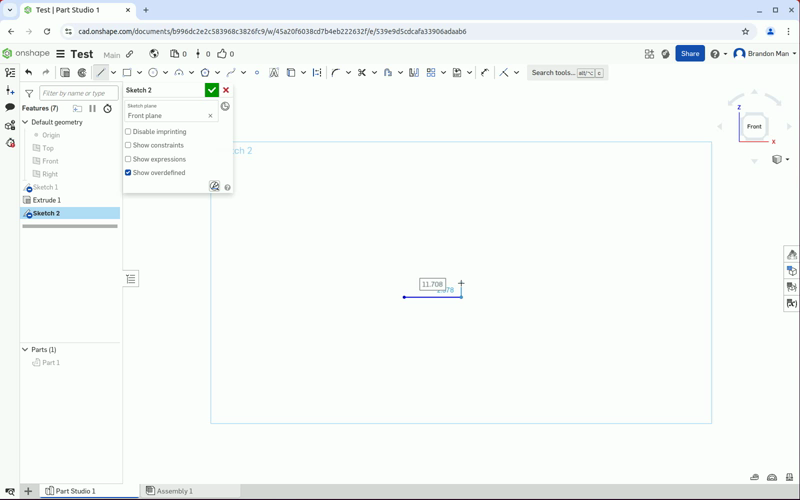
click(461, 282)
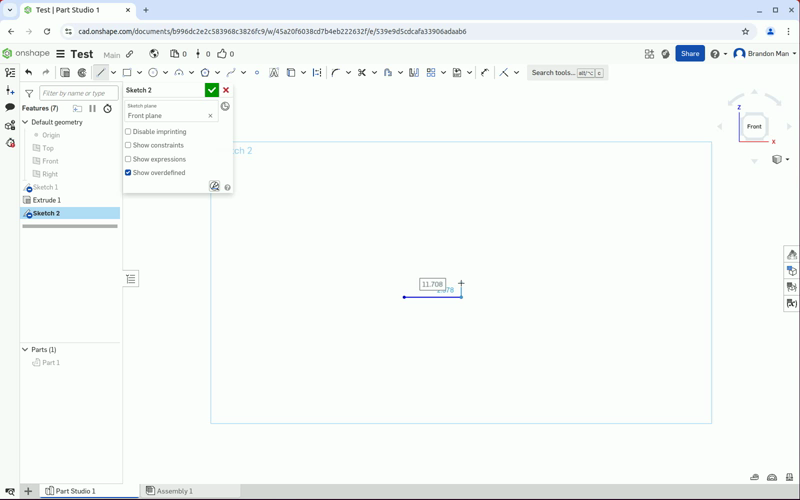
key_up(shift)
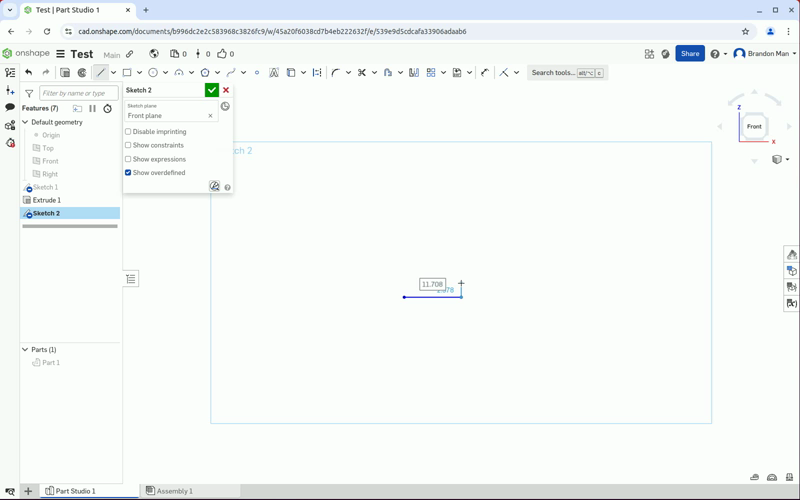
key_down(shift)
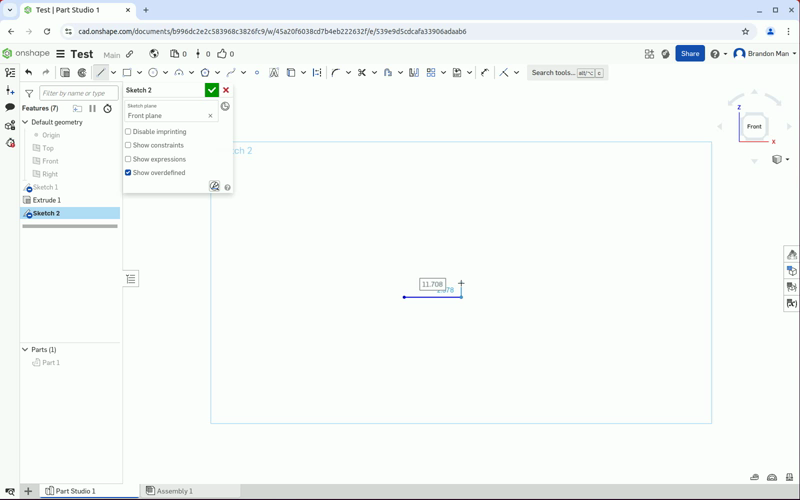
mouse_move(491, 282)
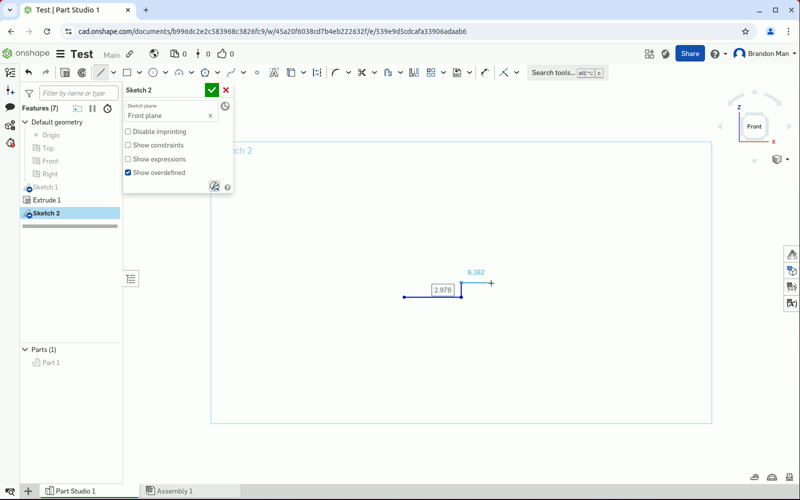
mouse_move(404, 282)
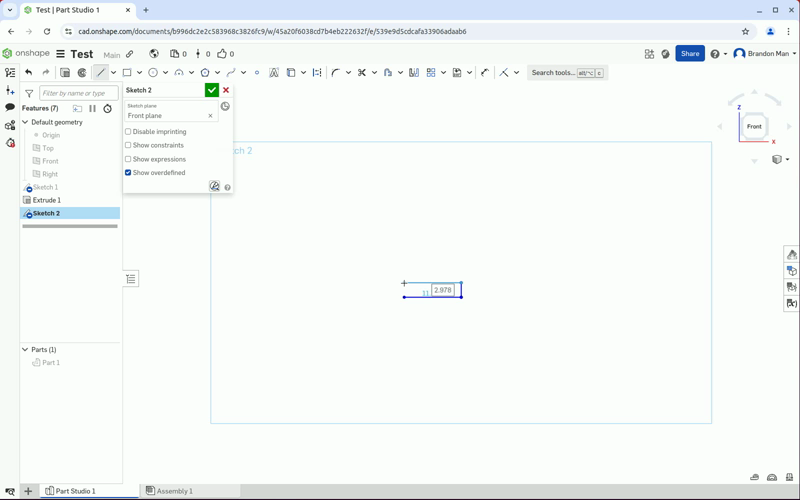
click(404, 282)
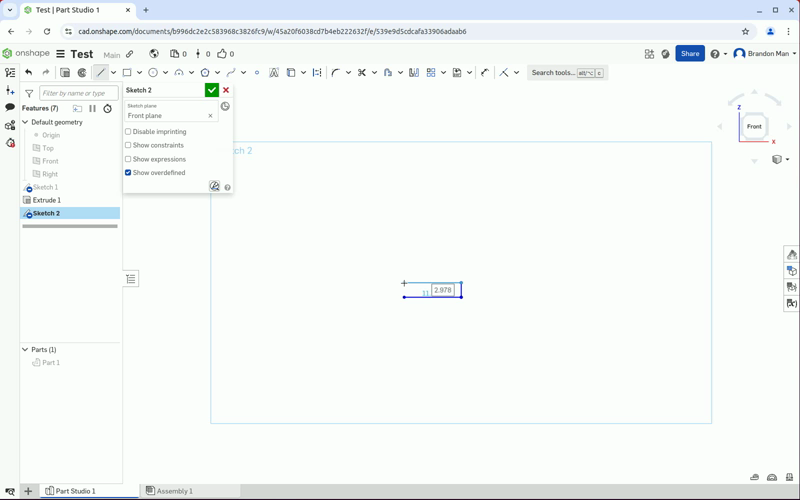
key_up(shift)
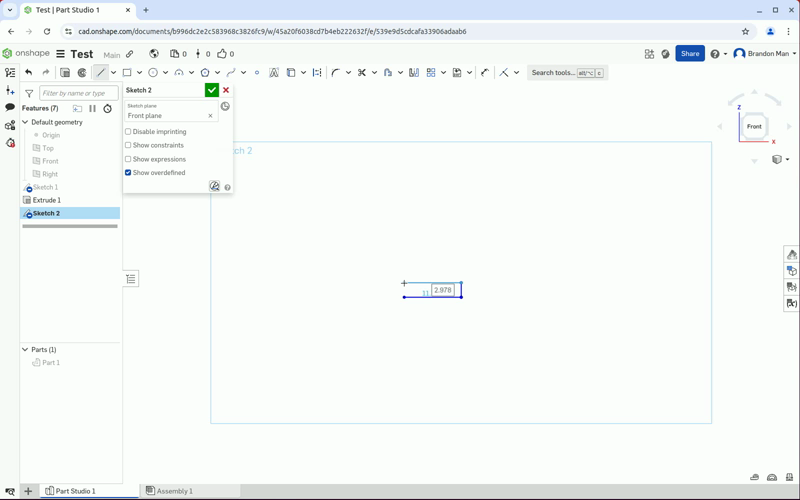
mouse_move(434, 282)
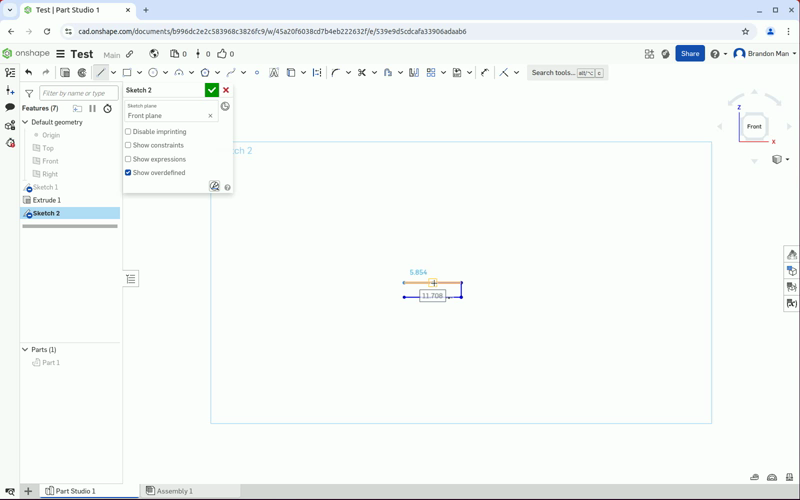
key_down(shift)
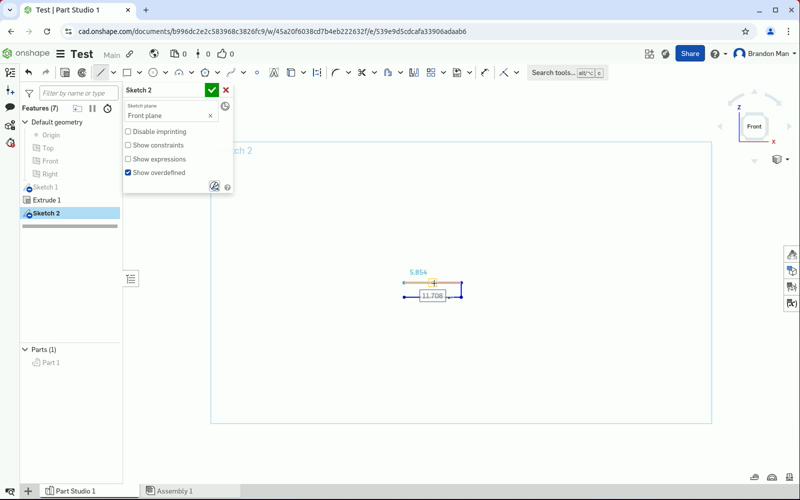
mouse_move(404, 297)
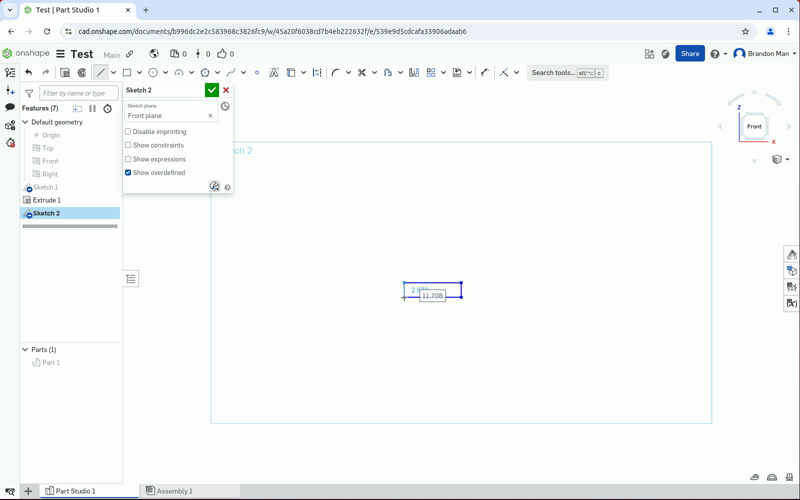
key_up(shift)
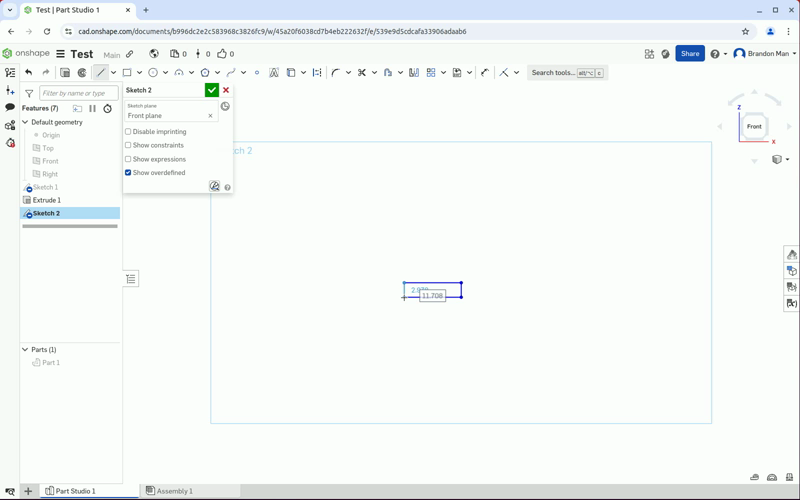
click(404, 297)
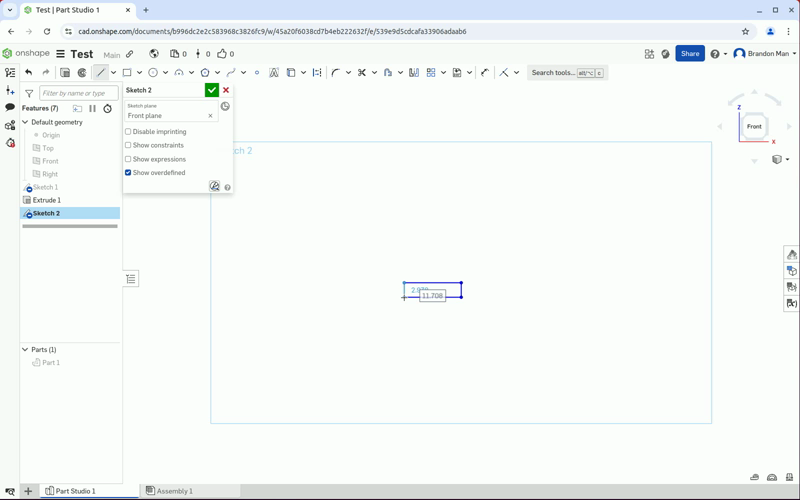
key(esc)
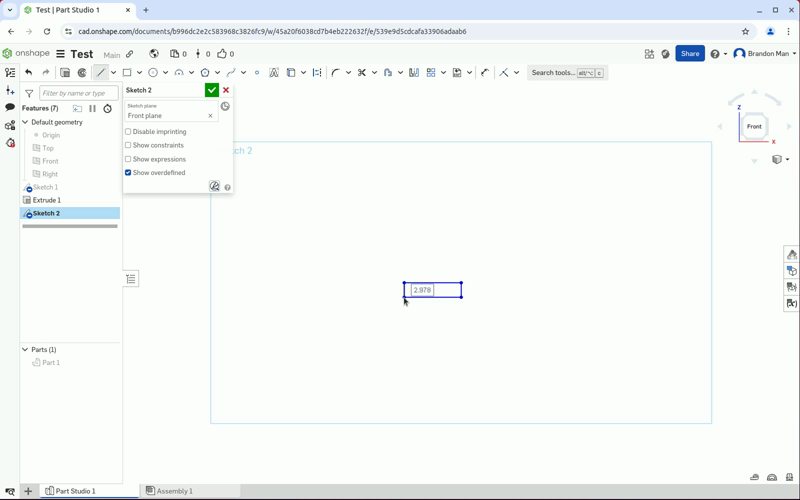
mouse_move(409, 283)
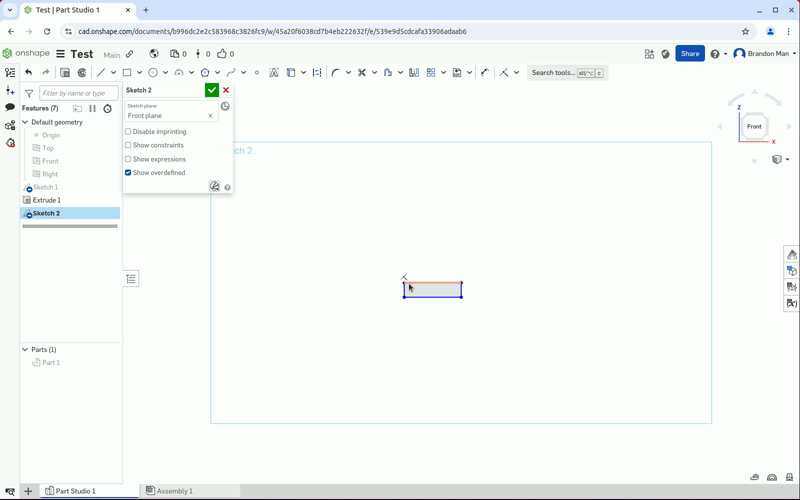
scroll(6)
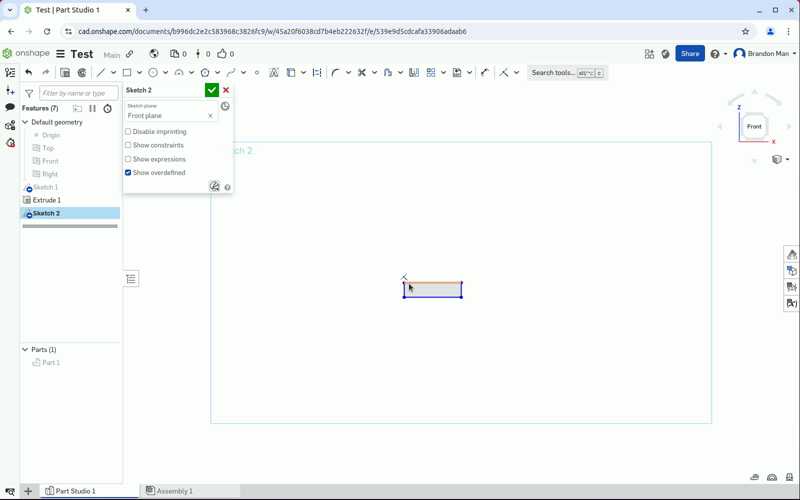
scroll(6)
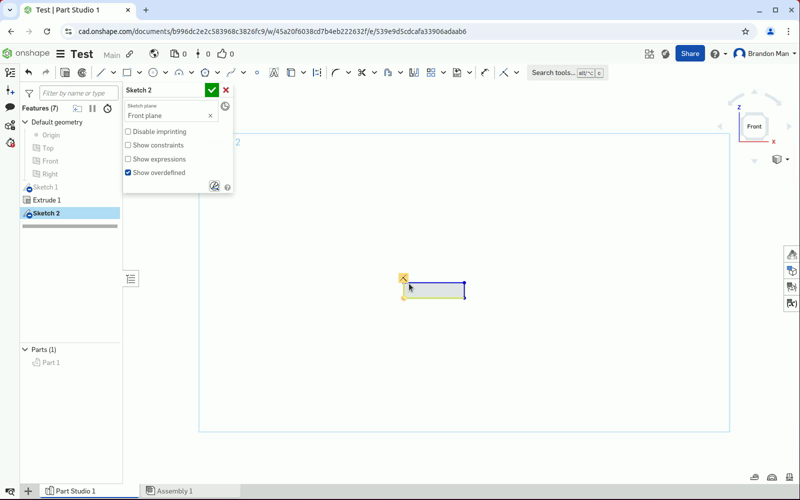
scroll(6)
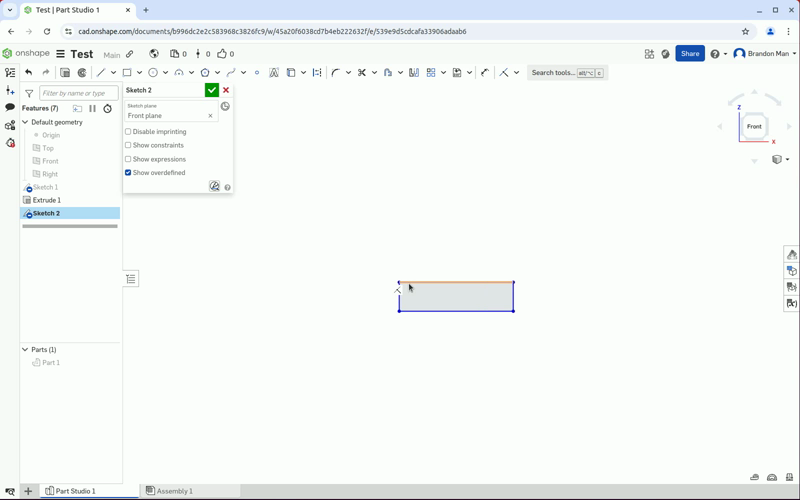
scroll(6)
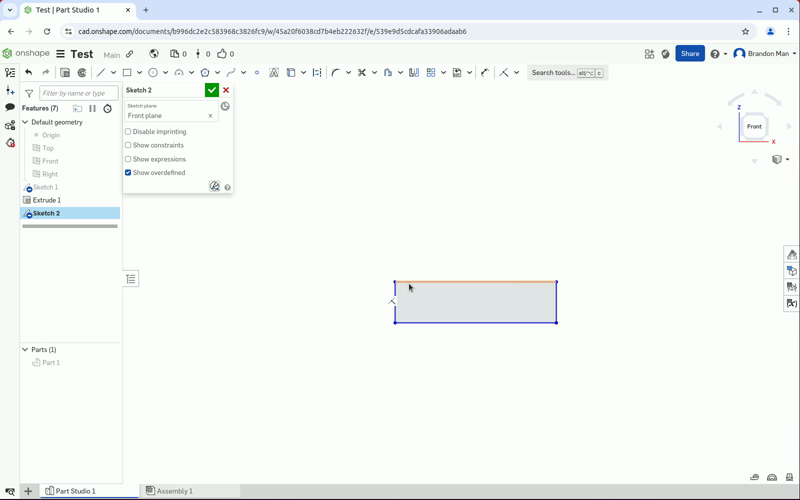
scroll(6)
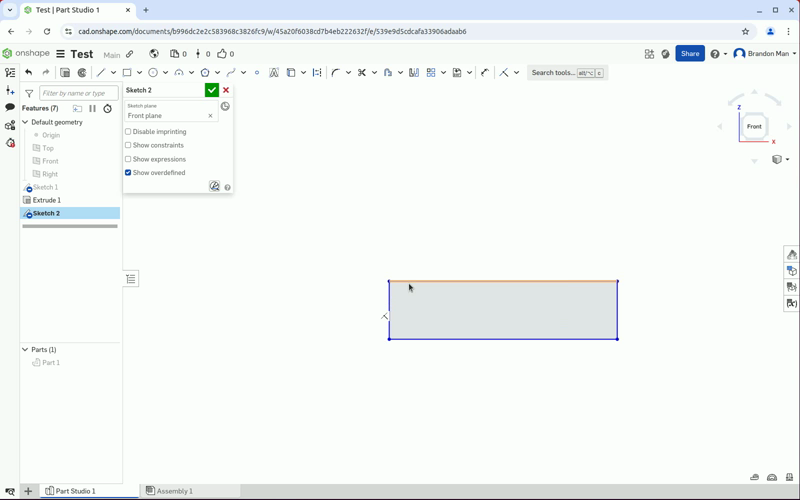
scroll(6)
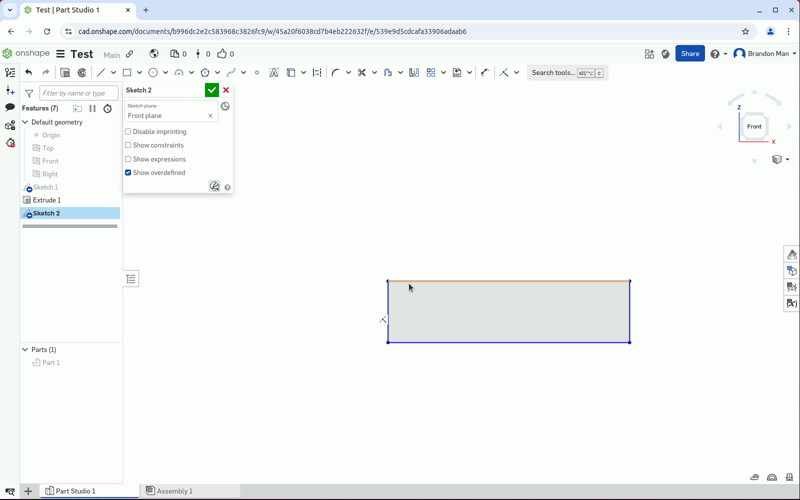
scroll(6)
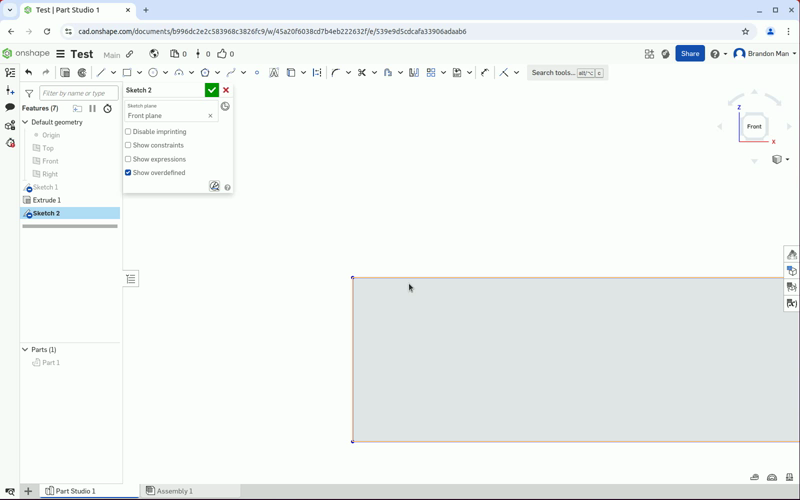
click(409, 283)
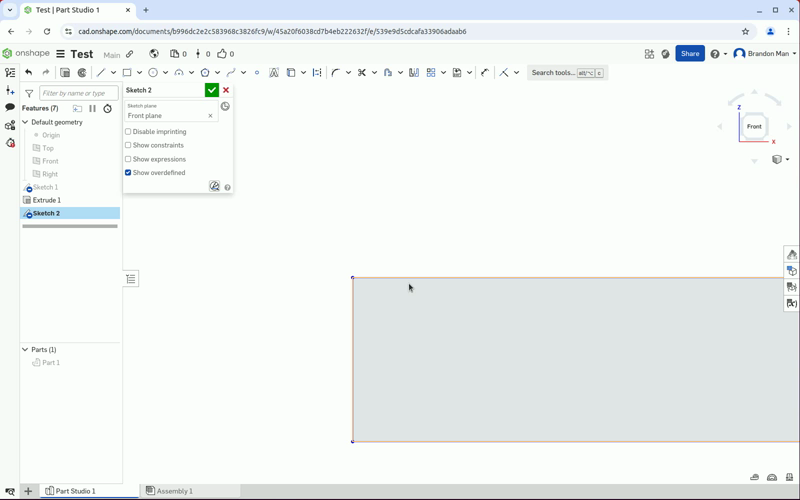
scroll(-6)
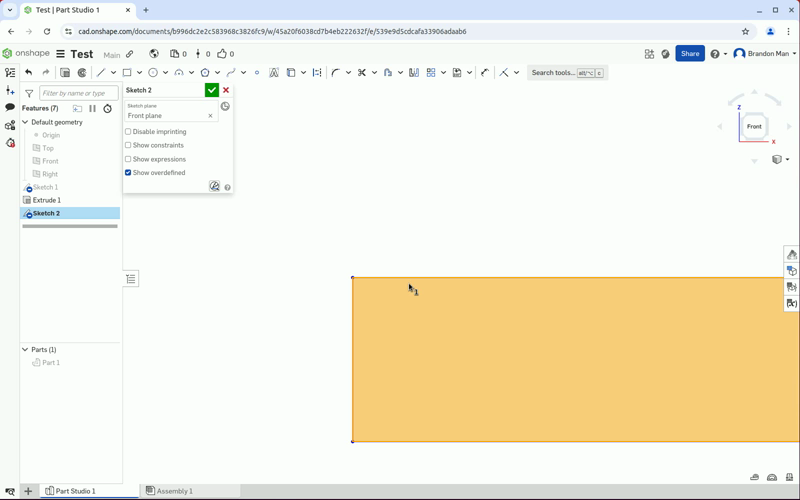
scroll(-6)
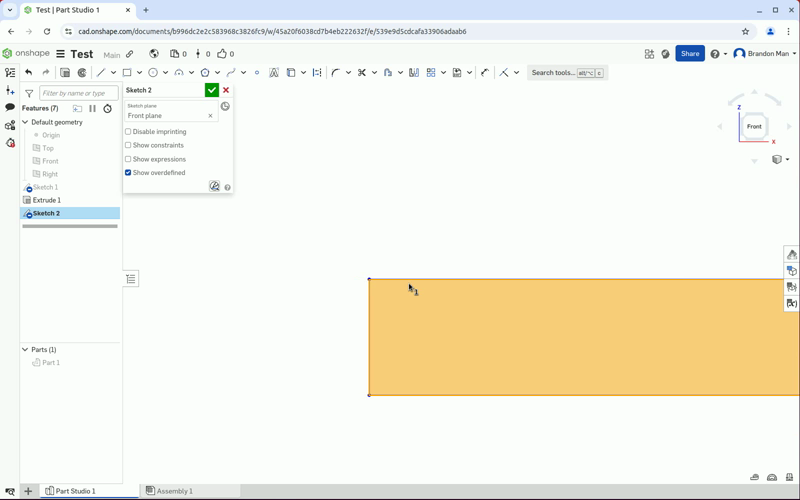
scroll(-6)
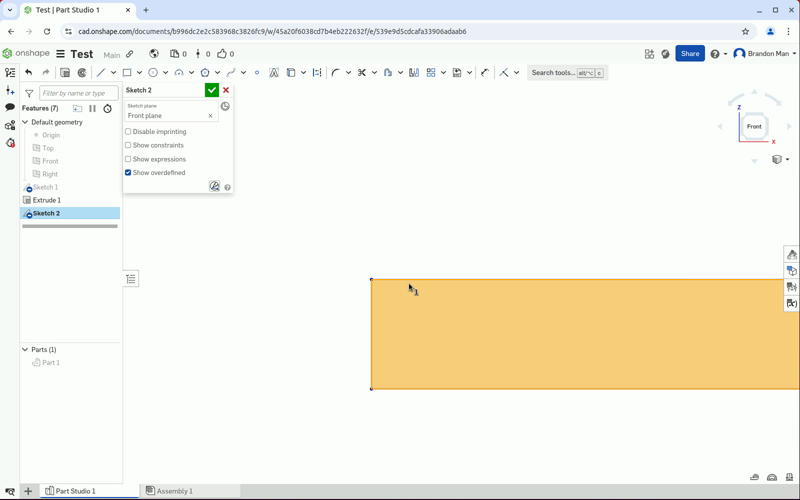
scroll(-6)
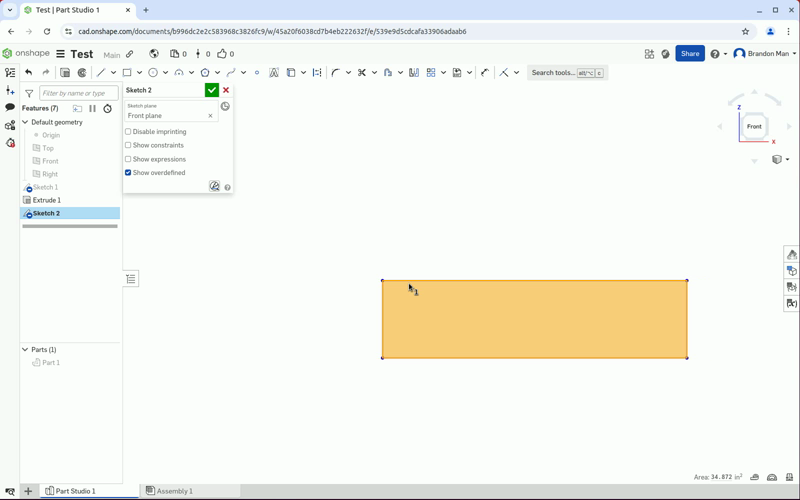
scroll(-6)
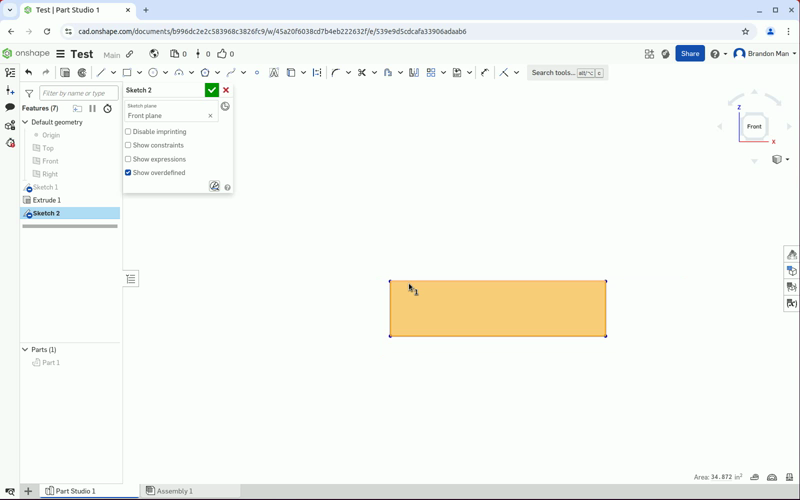
scroll(-6)
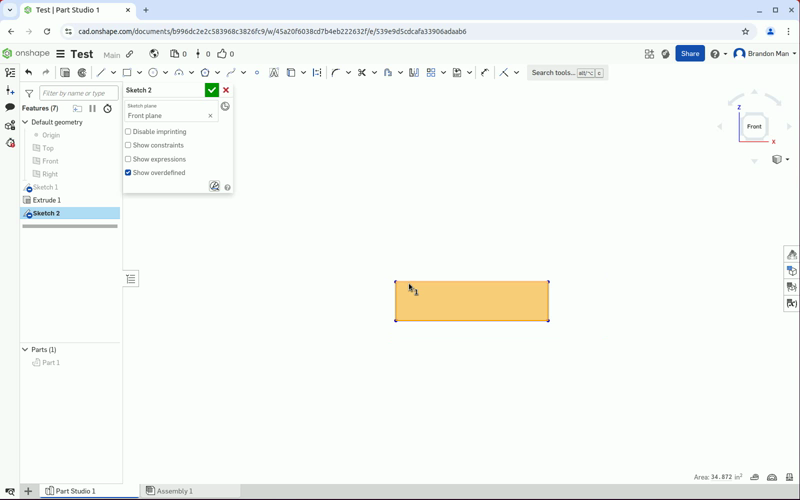
scroll(-6)
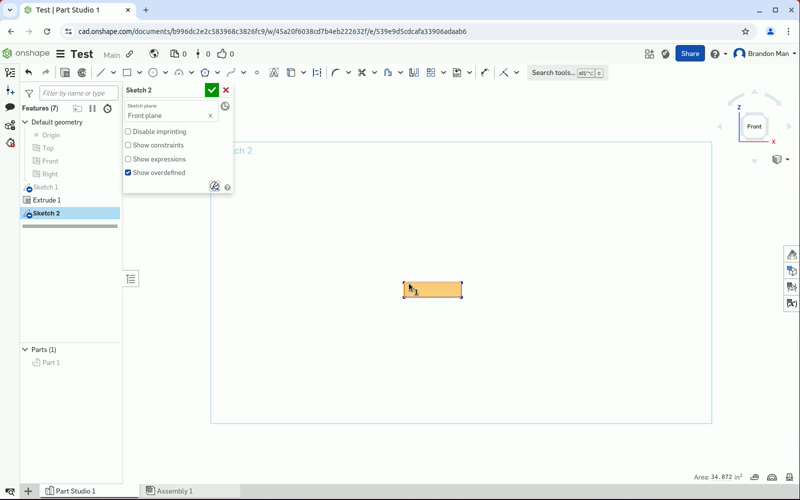
mouse_move(73, 352)
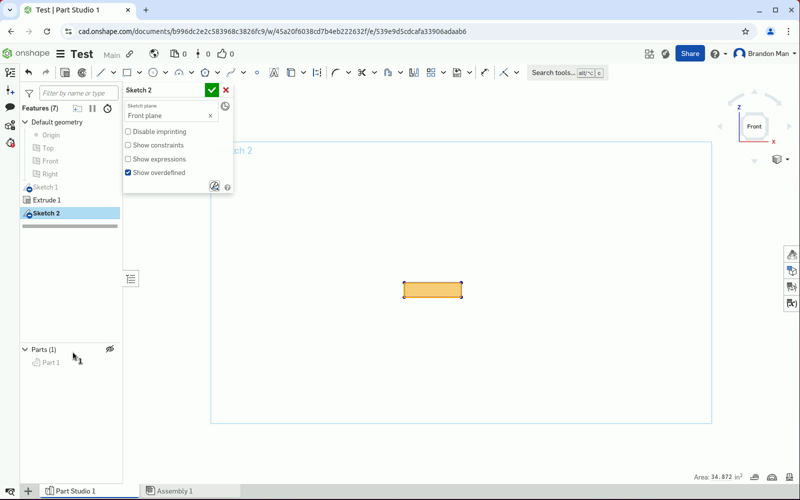
key(shift+y)
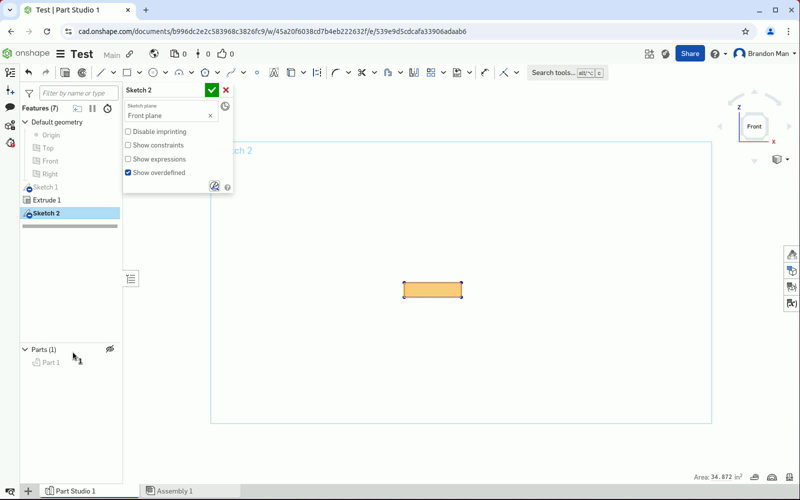
key(shift+e)
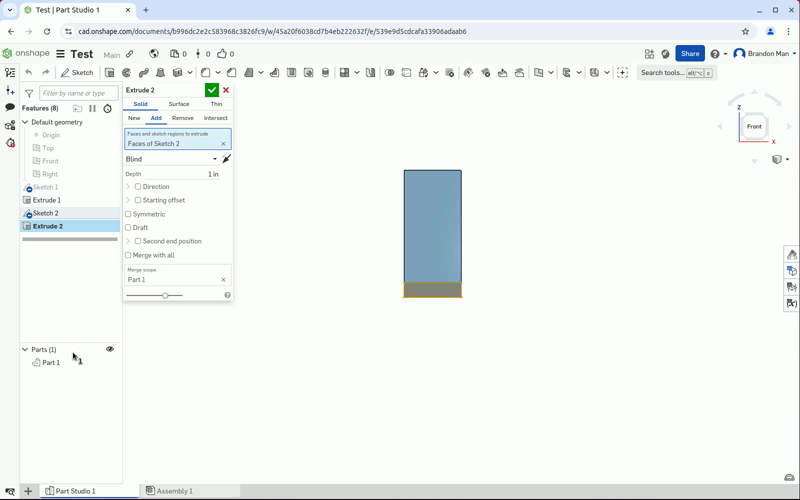
mouse_move(143, 106)
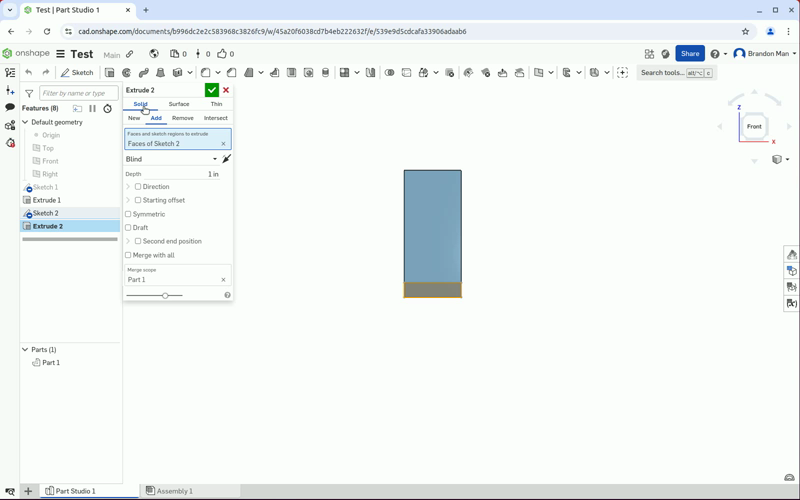
click(143, 106)
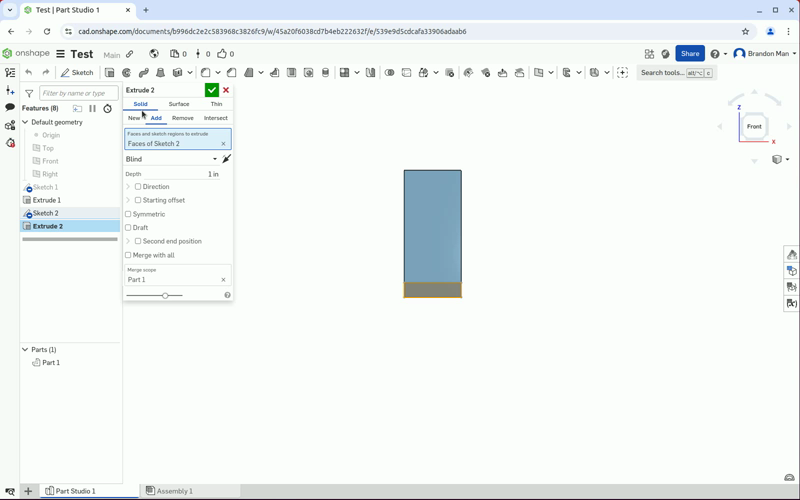
mouse_move(137, 120)
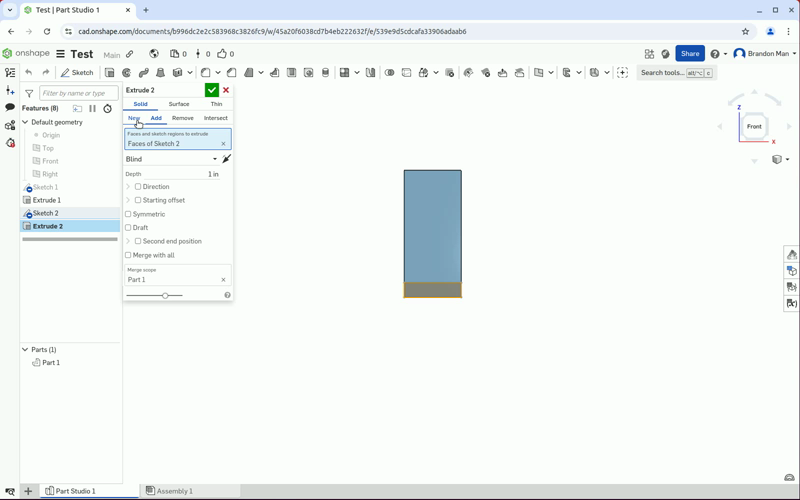
click(137, 120)
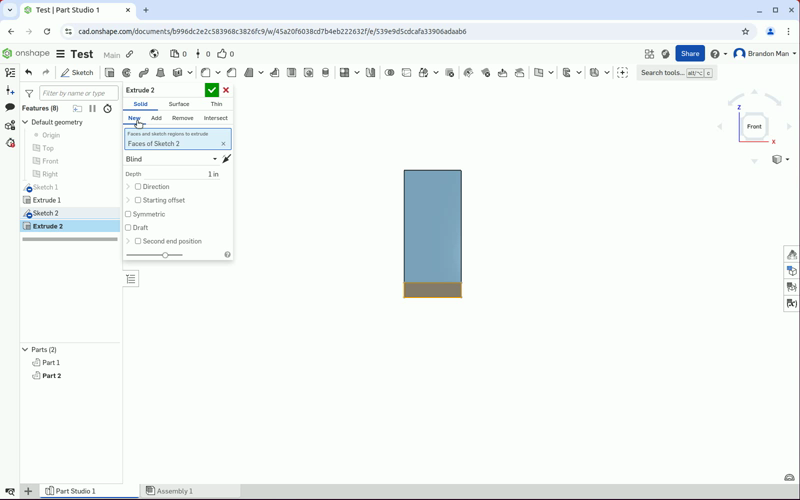
key(tab, 4)
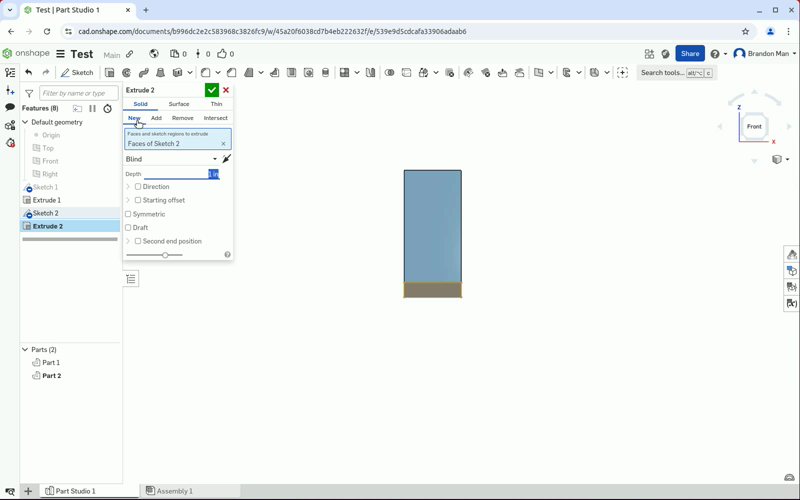
text(15.887)
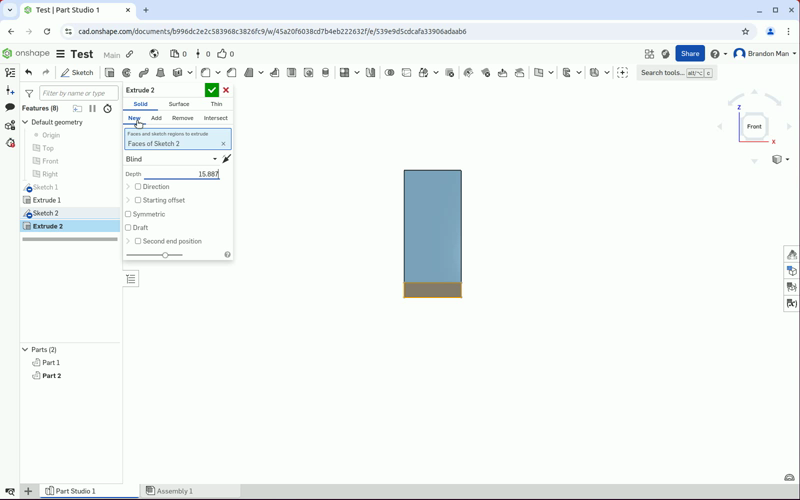
key(enter)
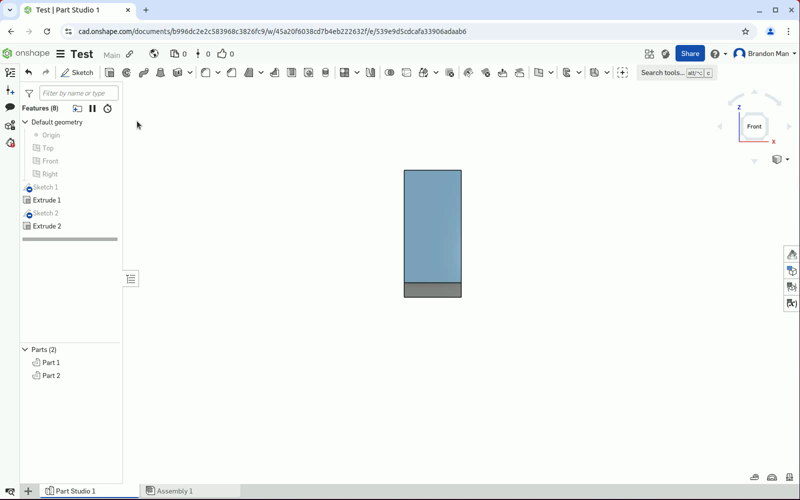
key(shift+h)
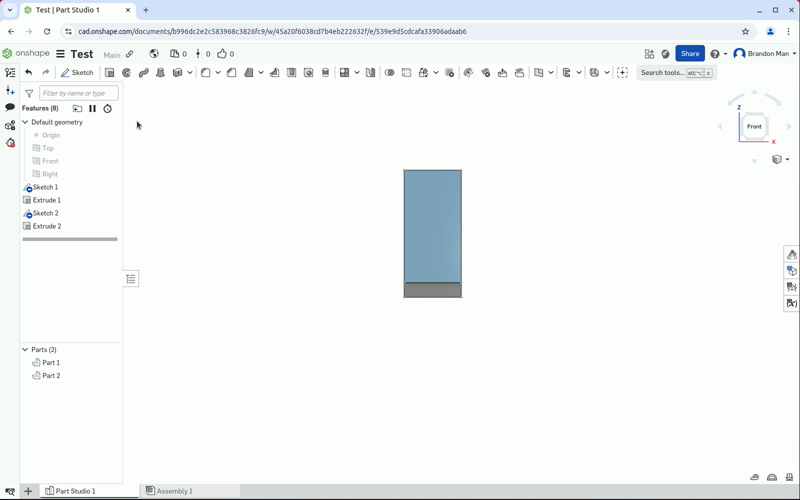
key(shift+h)
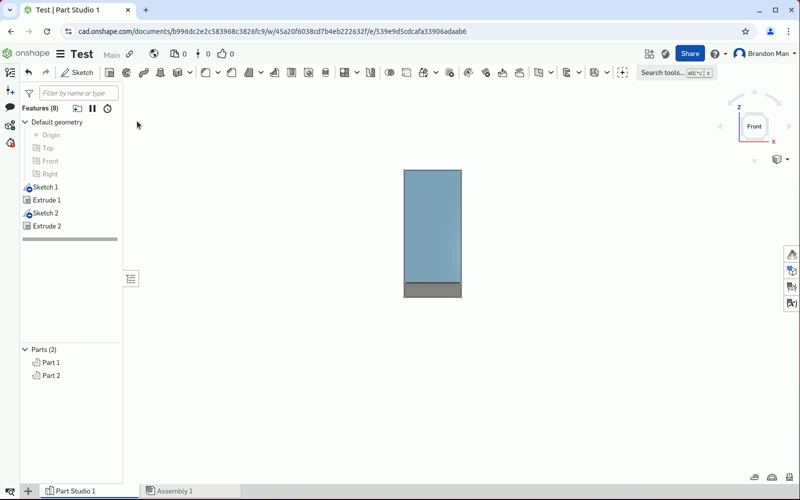
key(shift+7)
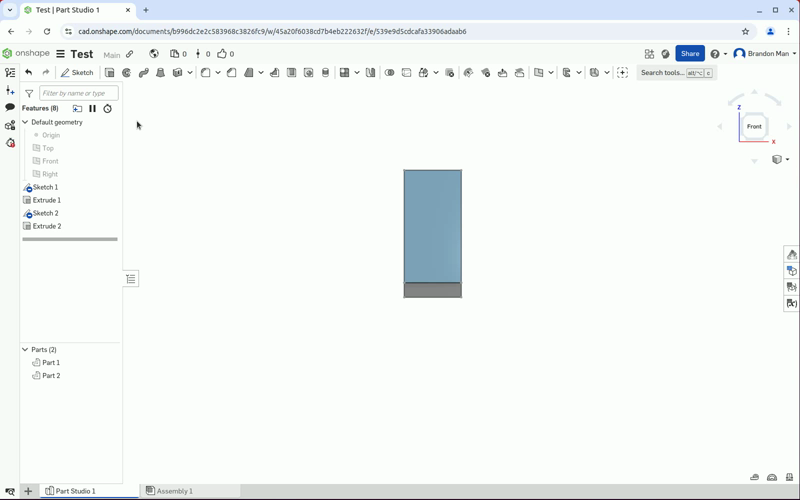
key(left, 2)
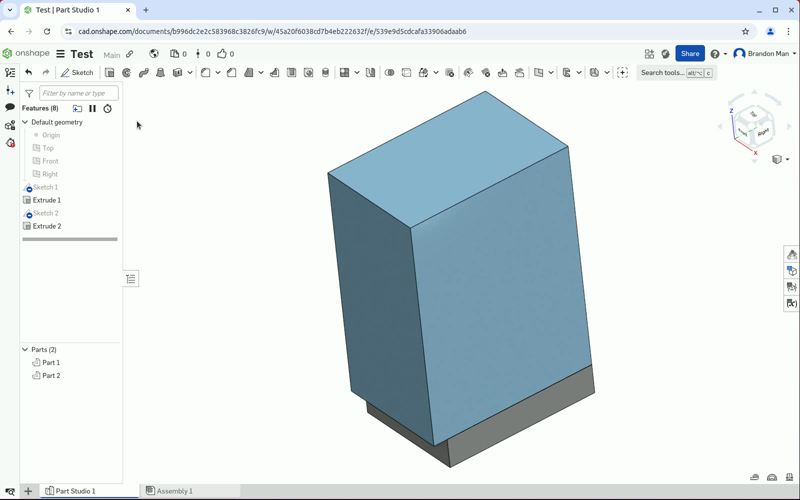
key(down, 2)
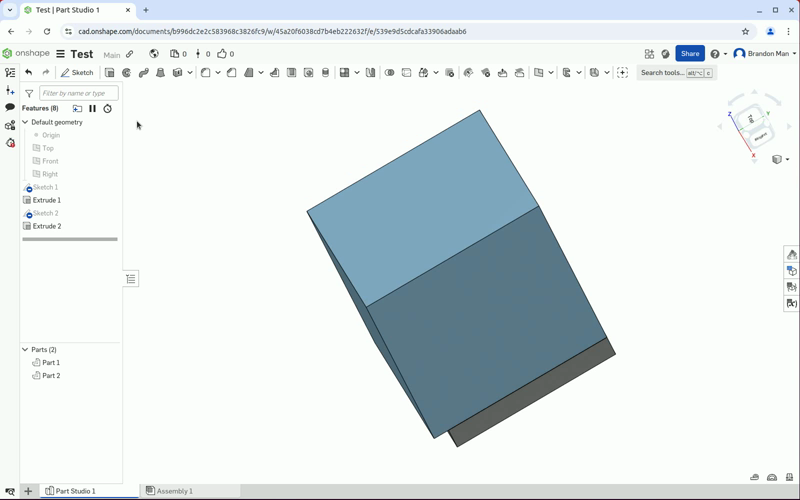
key(up, 2)
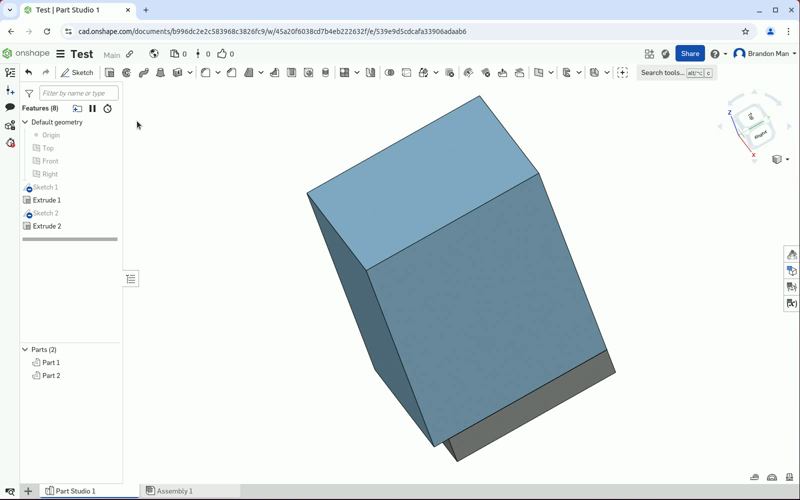
key(right, 2)
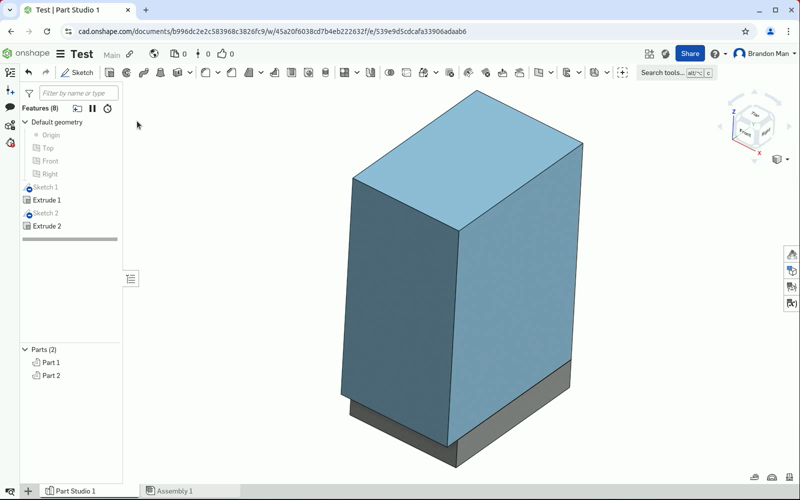
mouse_move(73, 189)
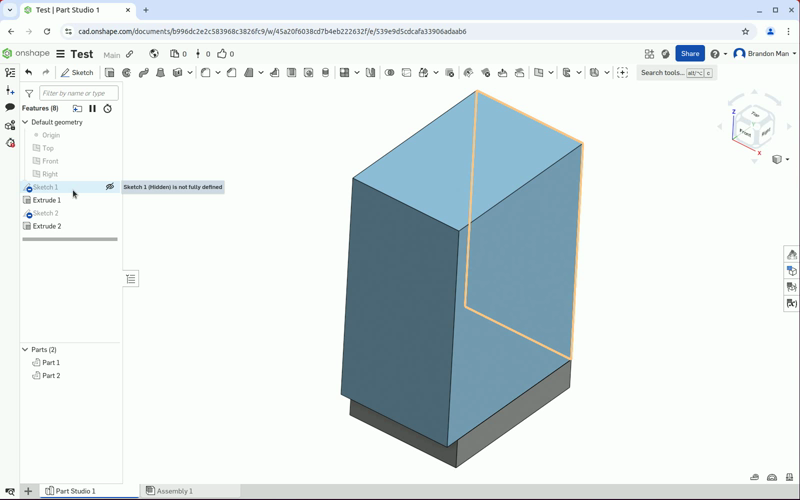
click(73, 189)